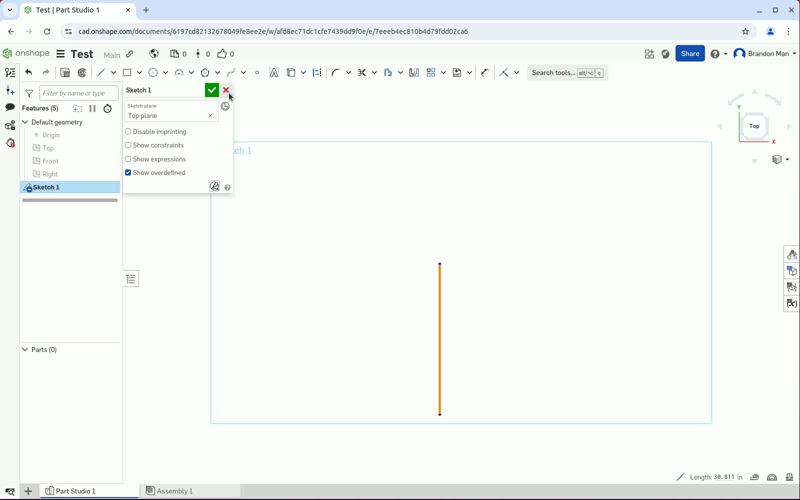
key(shift+h)
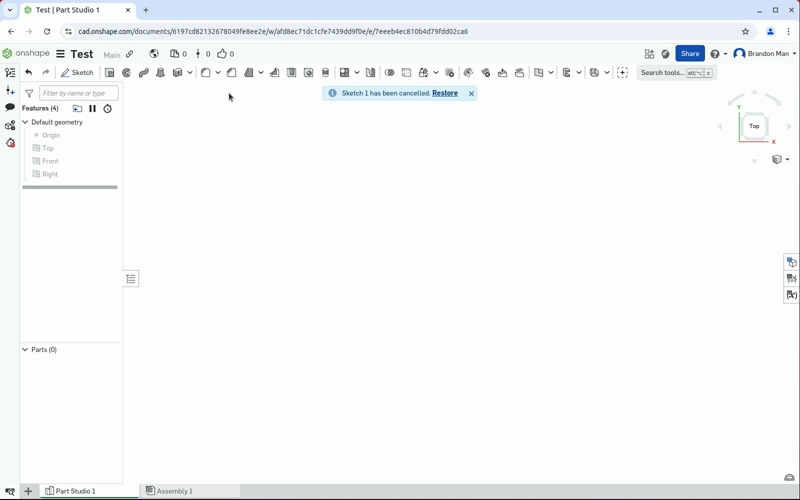
mouse_move(73, 352)
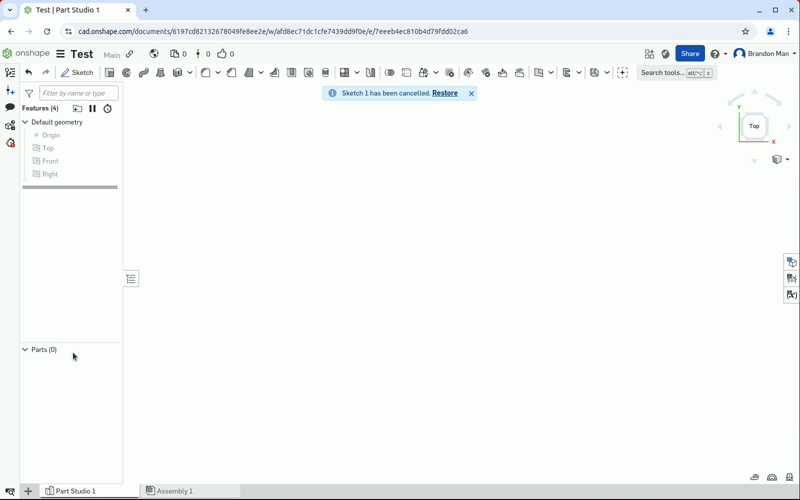
key(y)
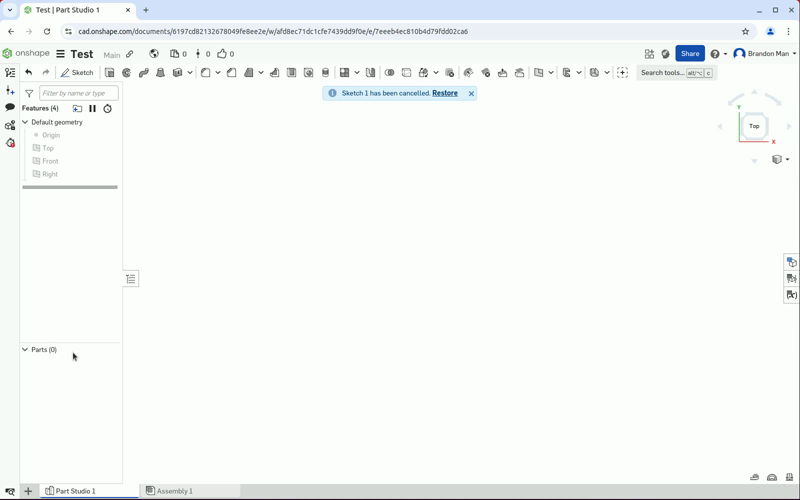
key(shift+p)
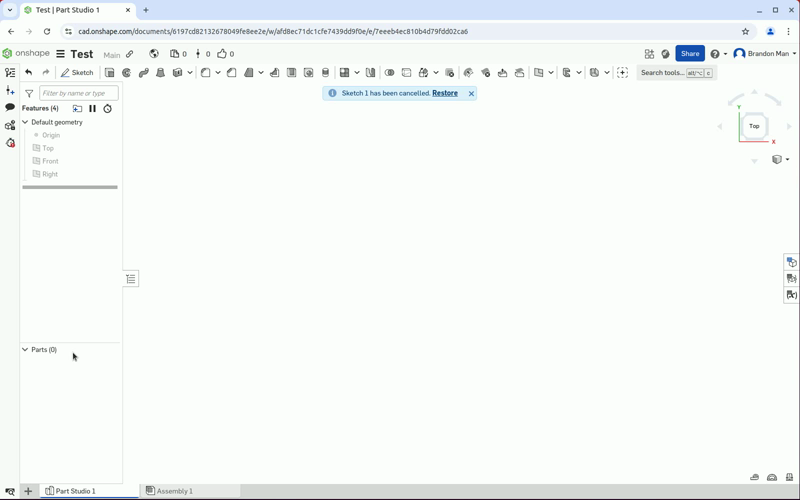
key(space)
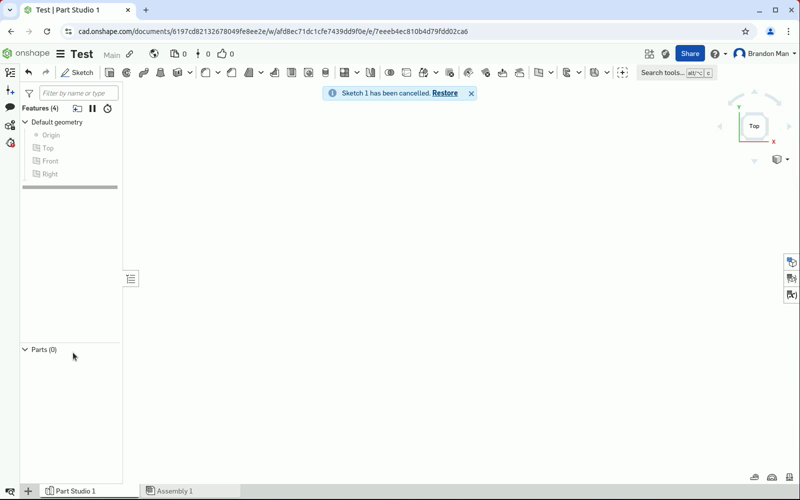
key_down(shift)
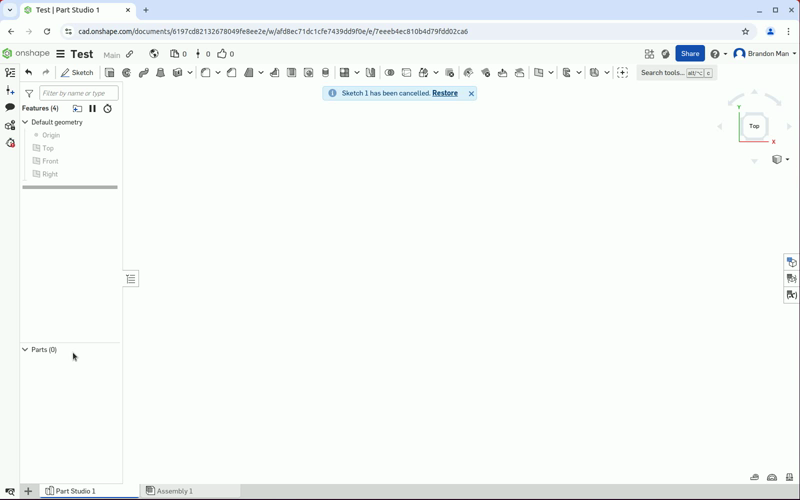
key(up)
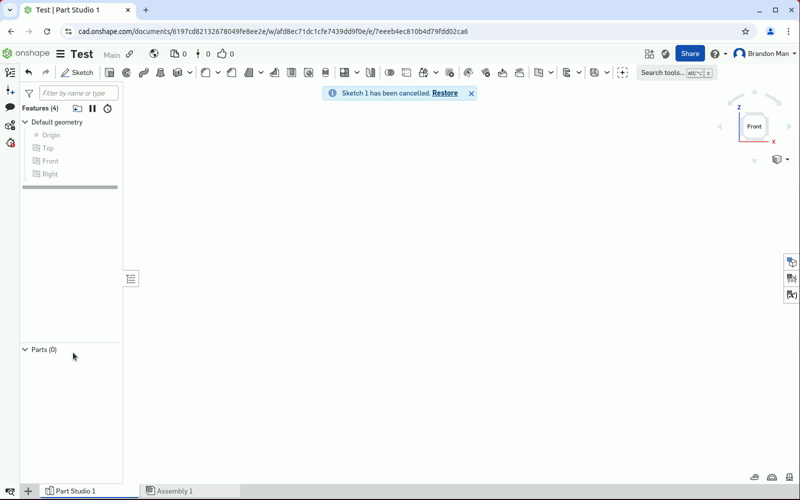
key_up(shift)
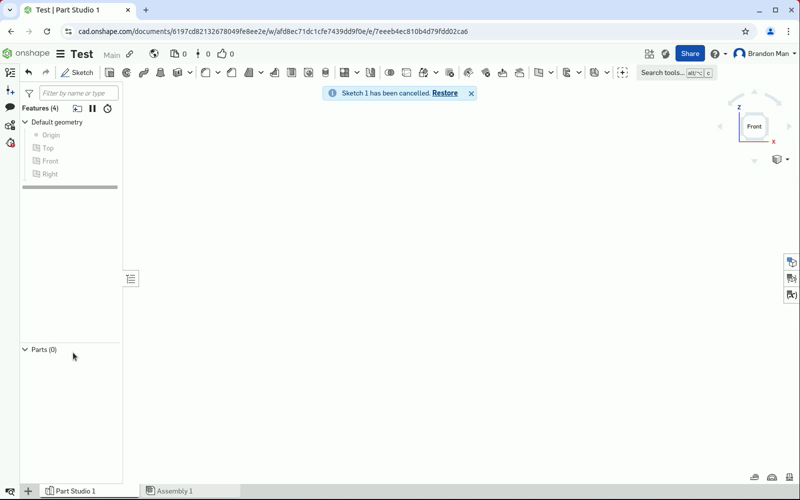
mouse_move(73, 352)
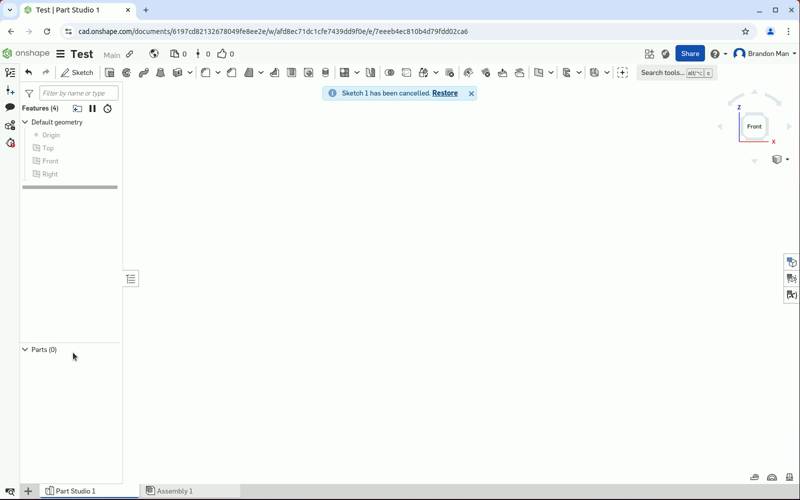
key(shift+y)
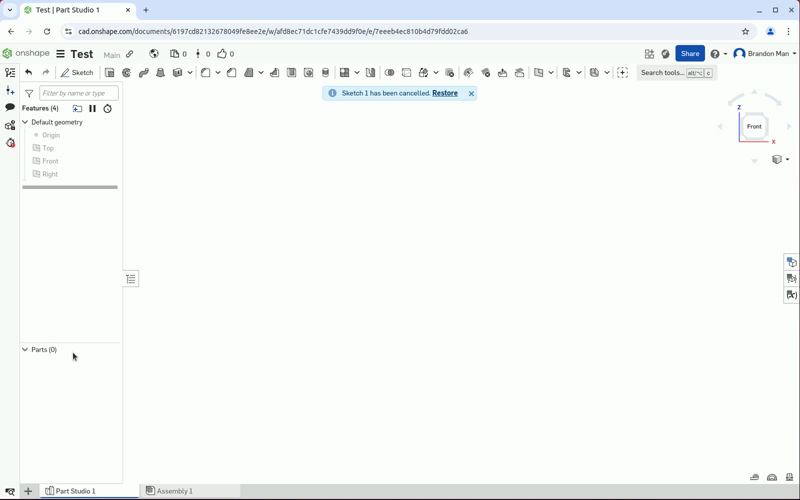
key(shift+s)
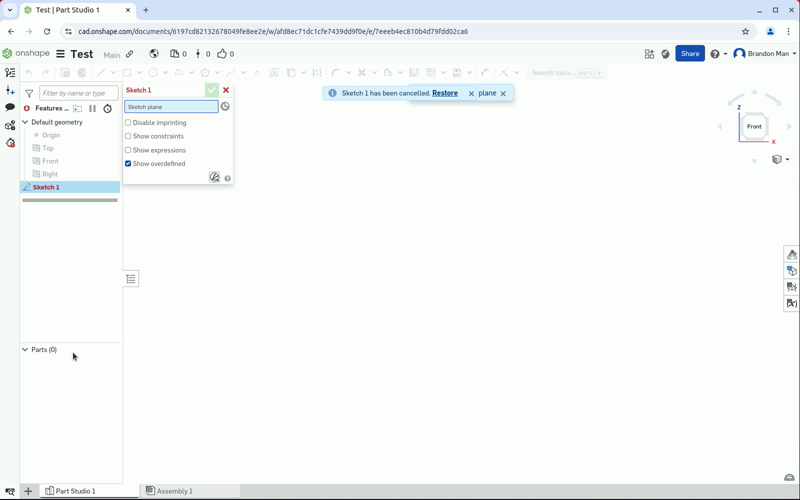
mouse_move(73, 163)
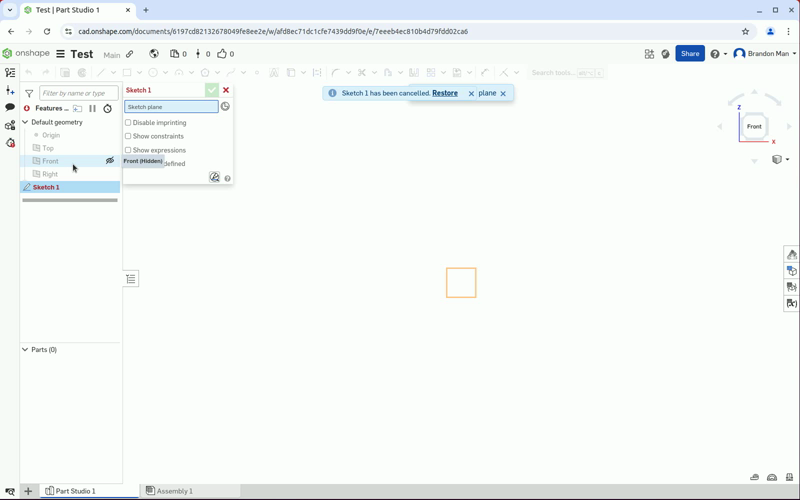
click(73, 163)
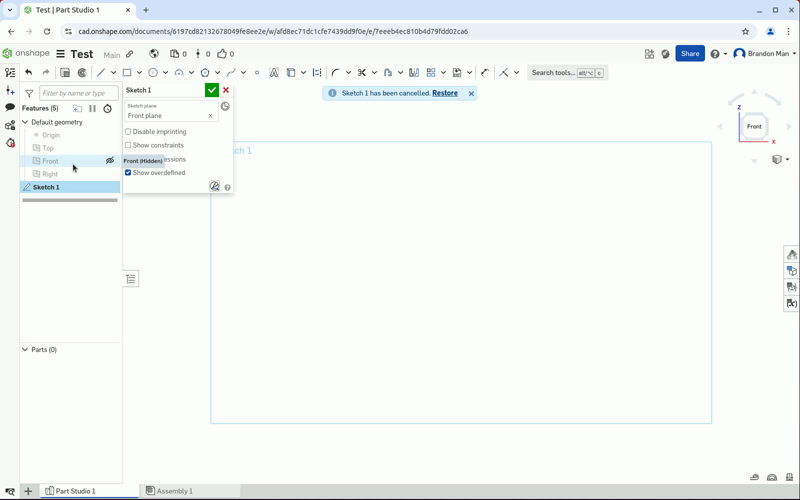
mouse_move(73, 352)
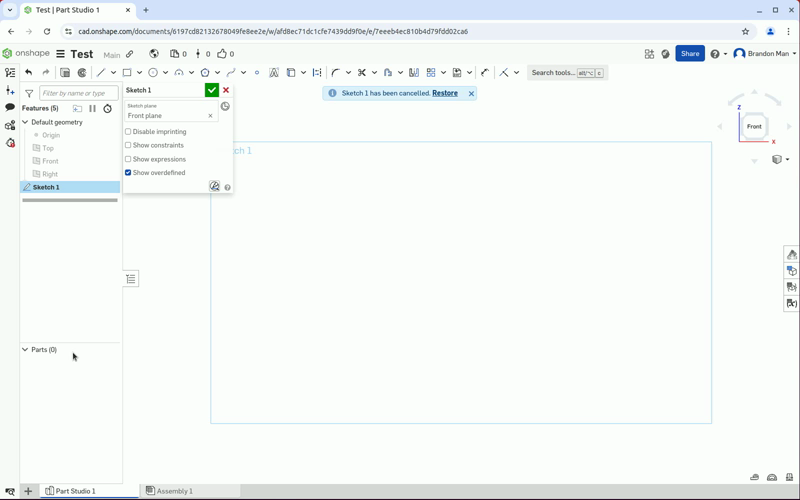
key(y)
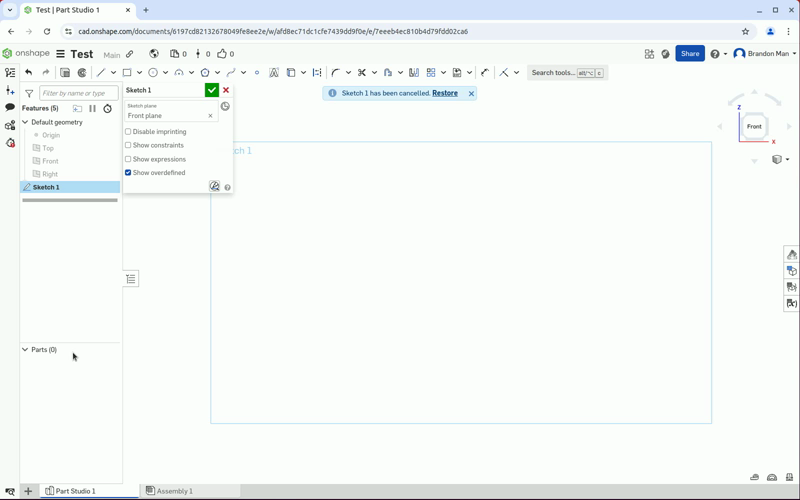
key(l)
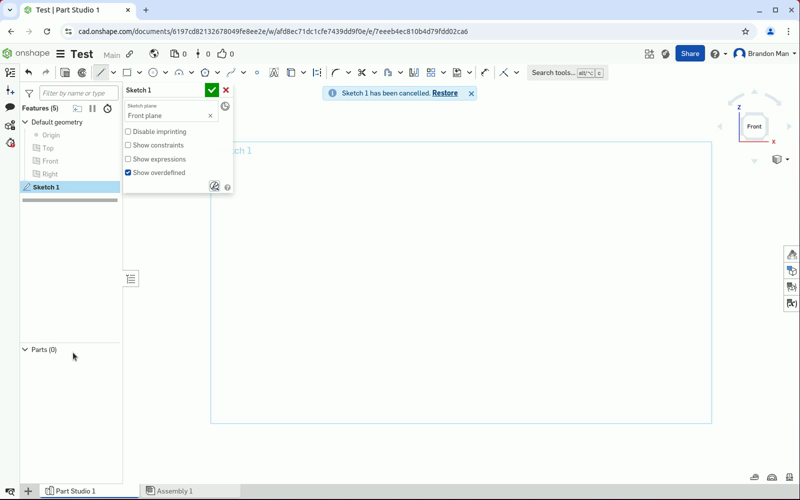
key_down(shift)
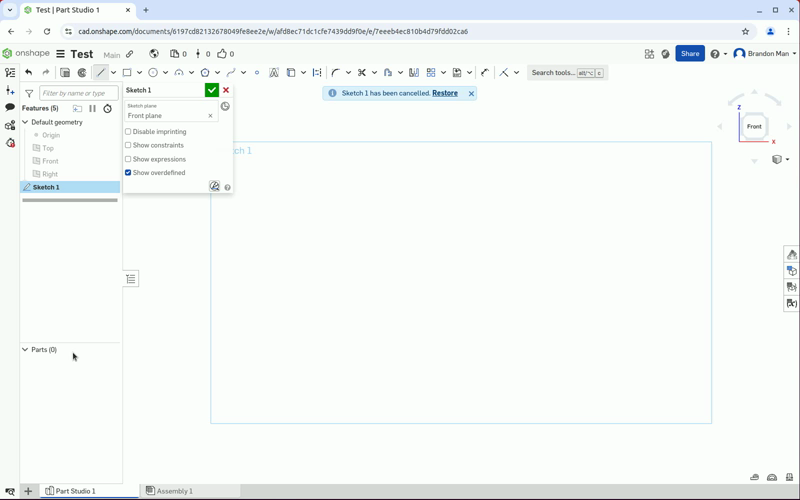
mouse_move(404, 339)
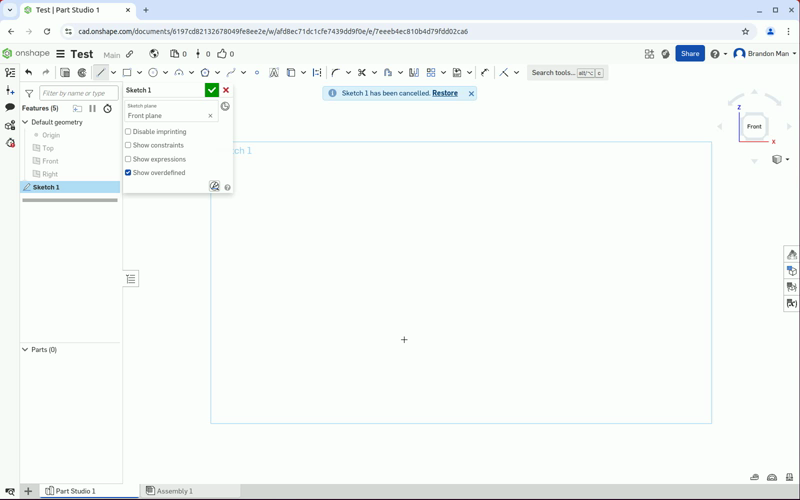
click(404, 339)
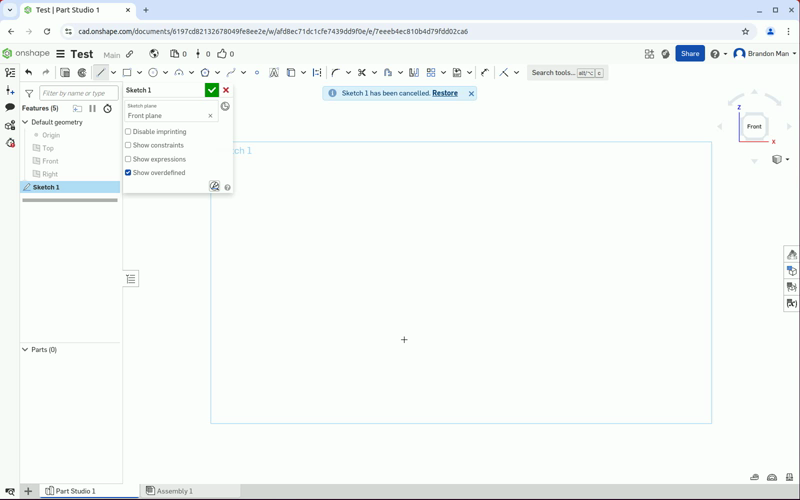
key_up(shift)
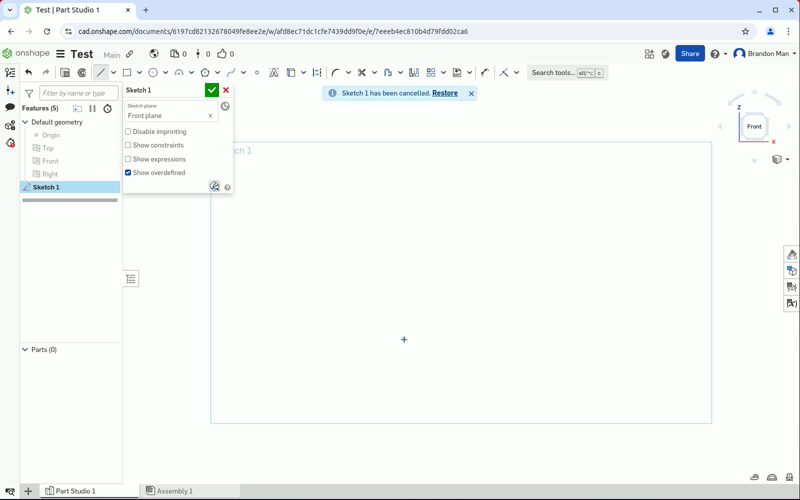
key_down(shift)
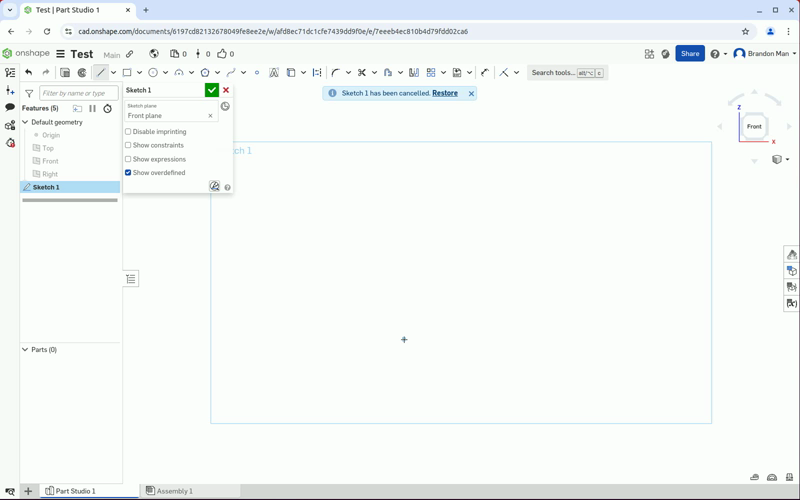
mouse_move(516, 339)
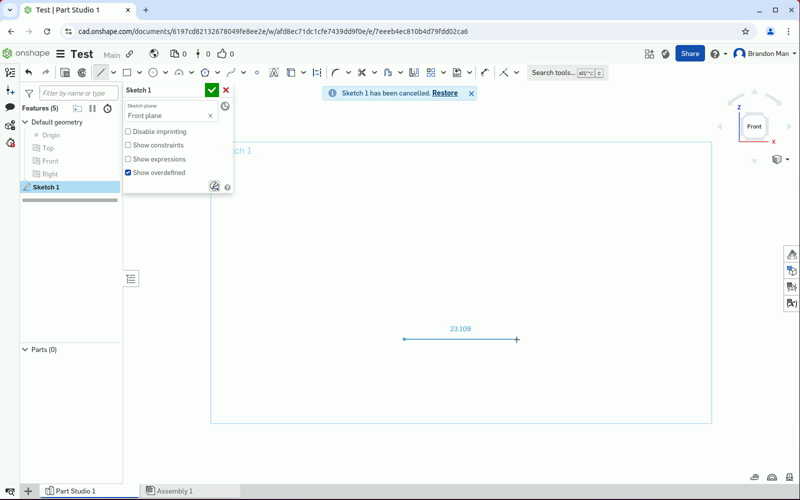
click(516, 339)
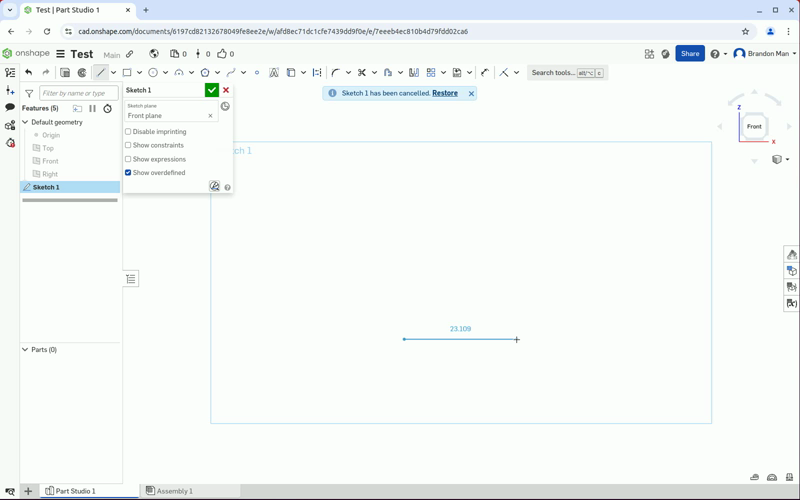
key_up(shift)
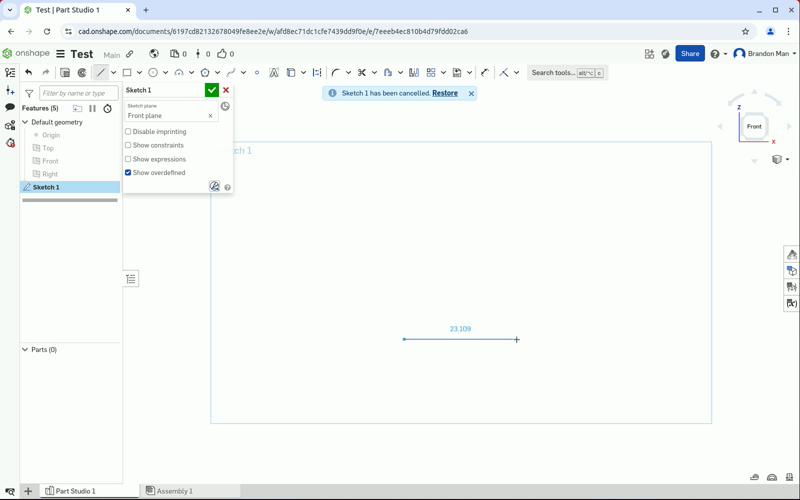
key_down(shift)
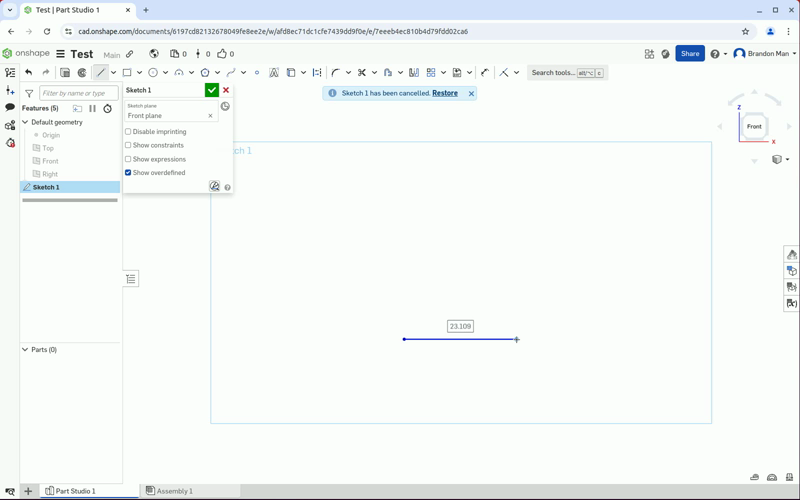
mouse_move(516, 226)
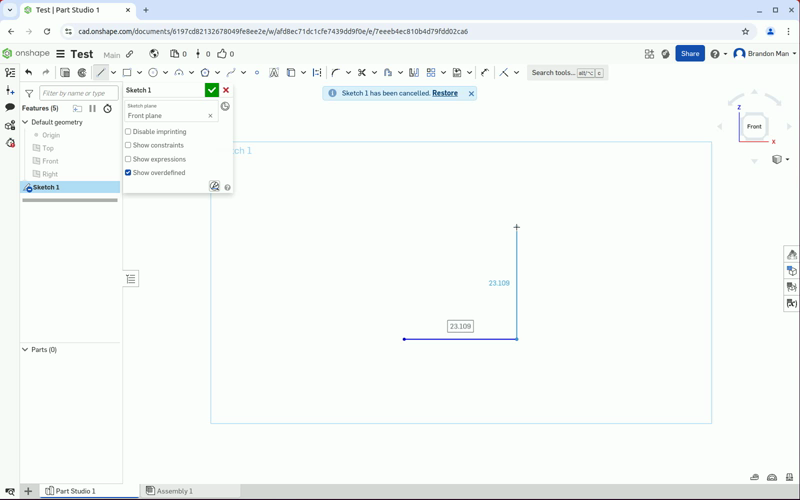
click(516, 226)
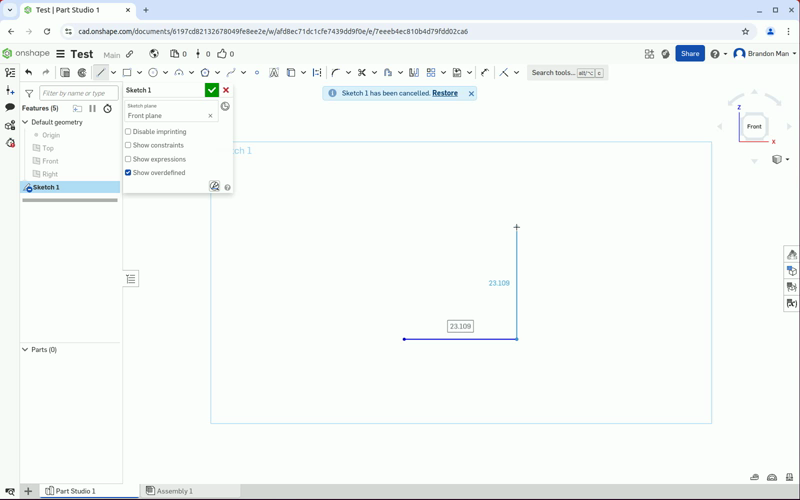
key_up(shift)
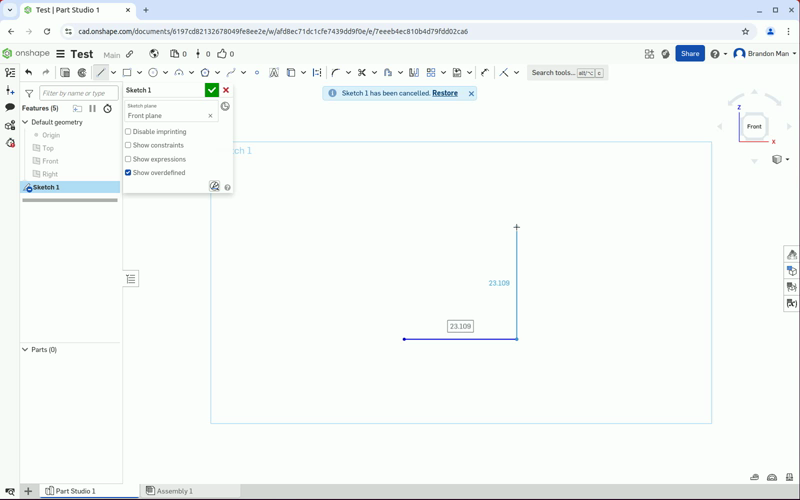
key_down(shift)
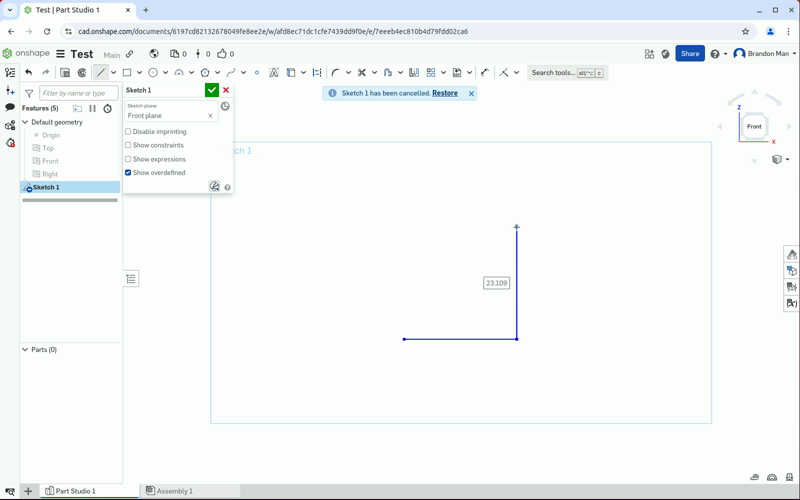
mouse_move(404, 226)
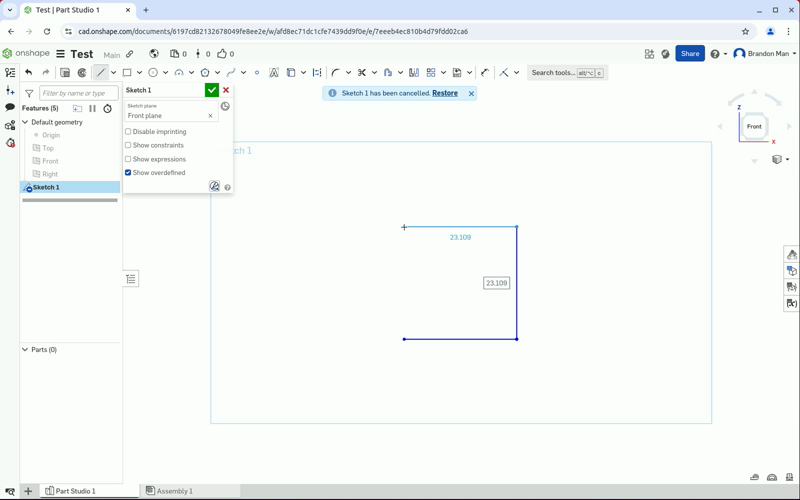
click(404, 226)
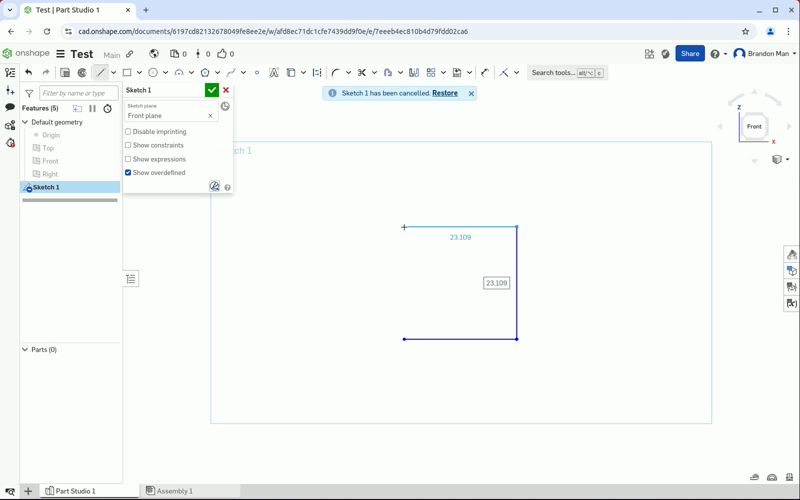
key_up(shift)
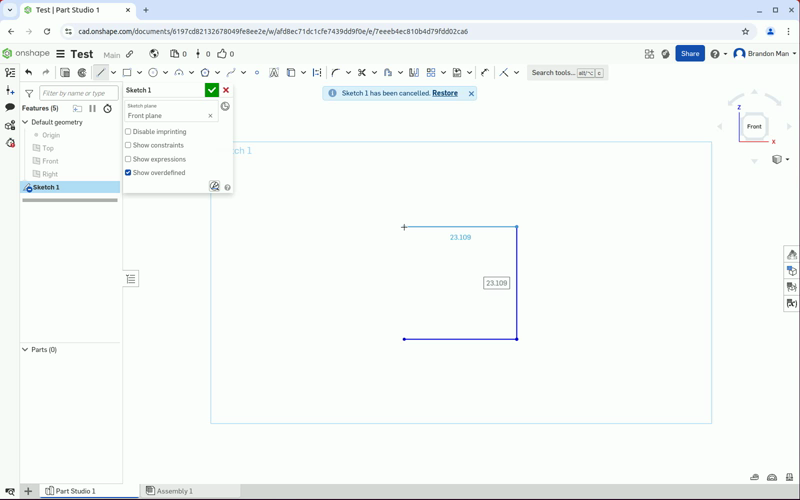
key_down(shift)
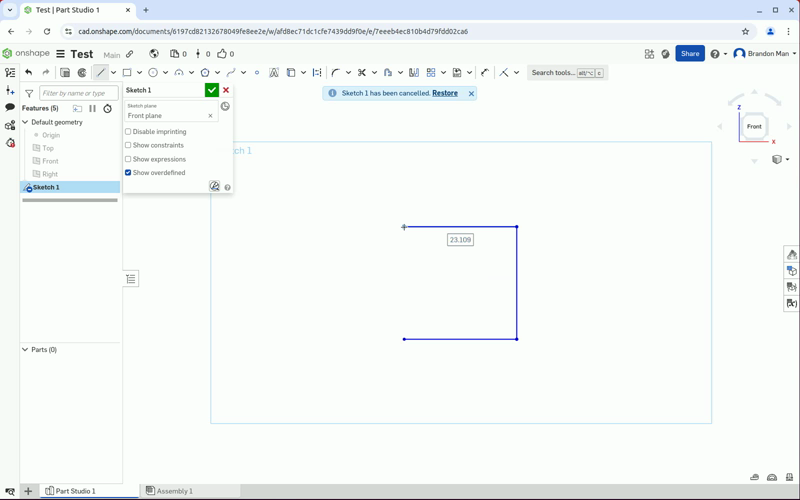
mouse_move(404, 339)
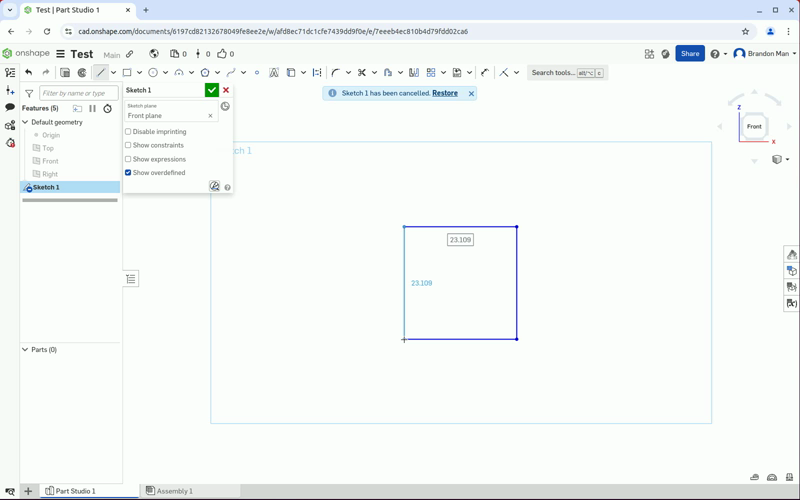
key_up(shift)
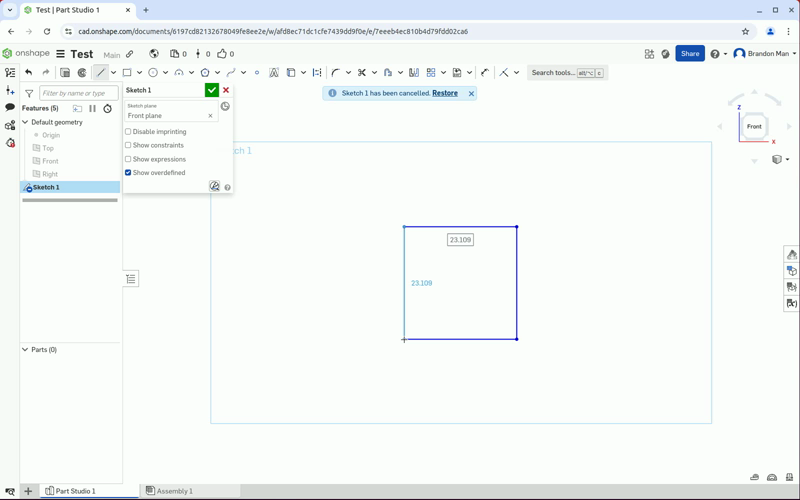
click(404, 339)
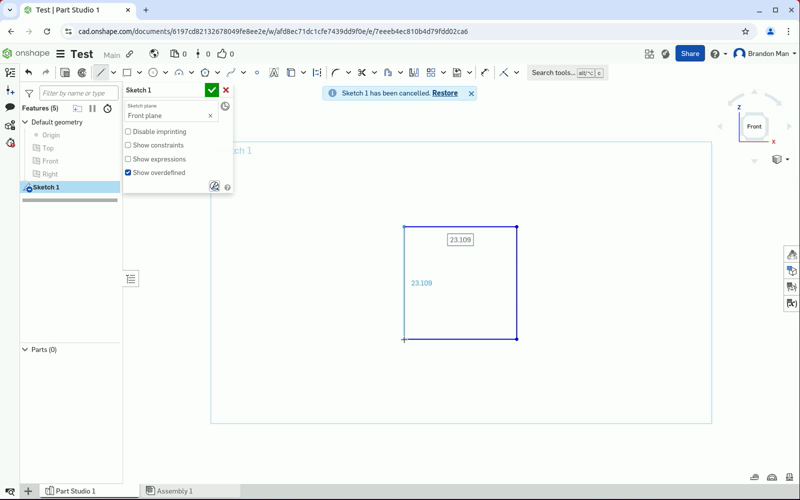
key(esc)
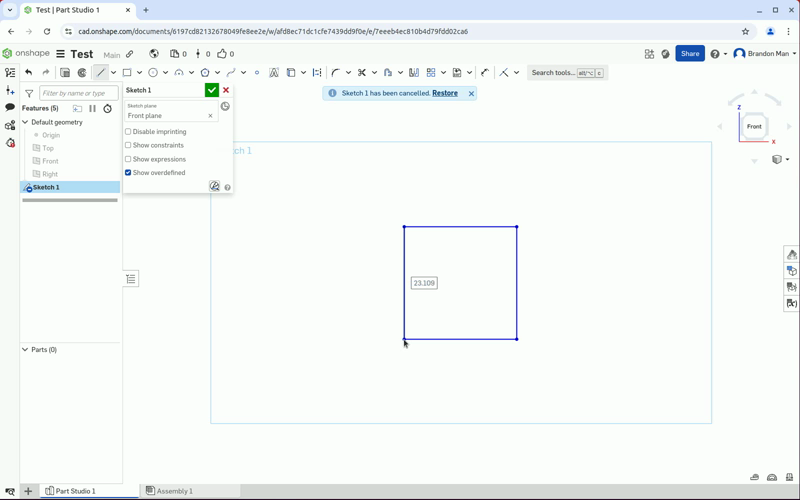
mouse_move(456, 313)
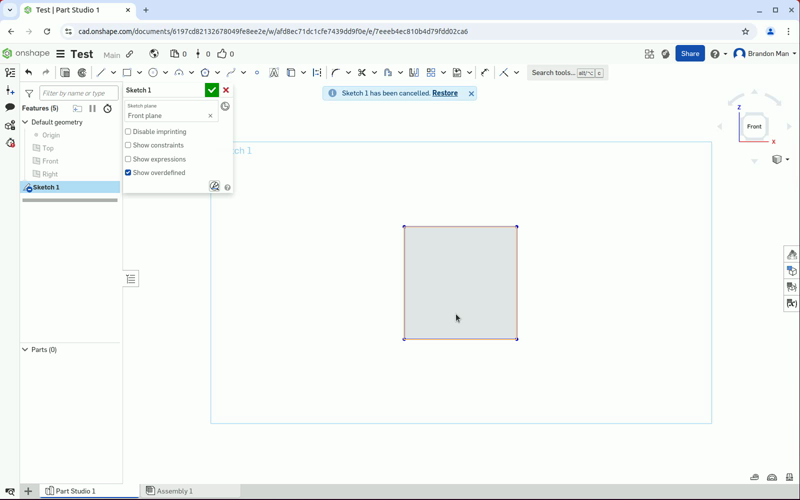
click(456, 313)
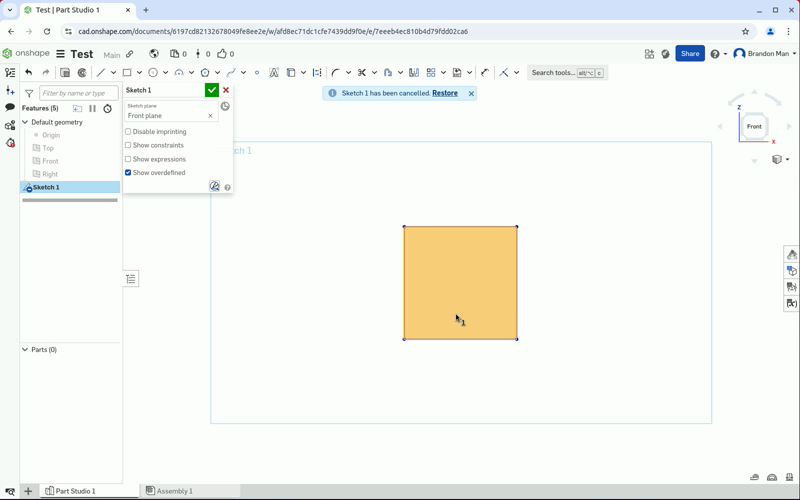
mouse_move(73, 352)
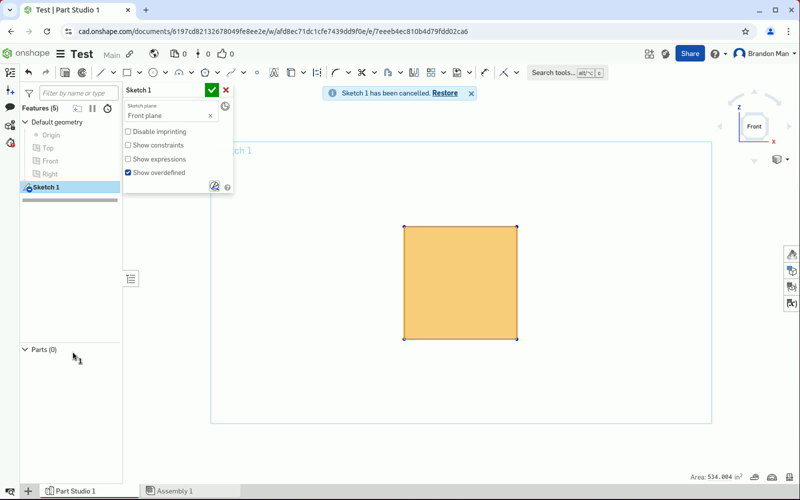
key(shift+y)
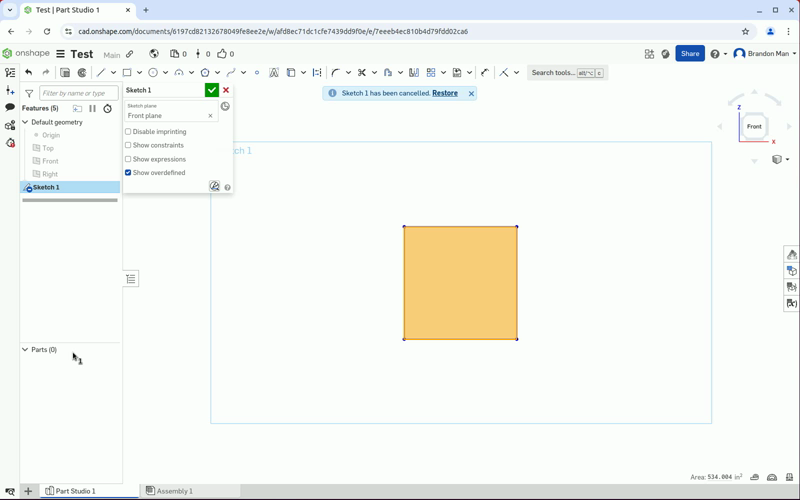
key(shift+e)
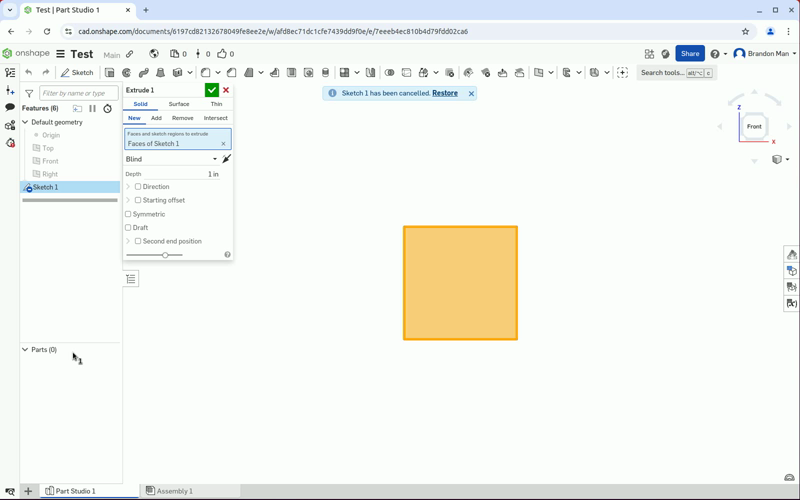
mouse_move(143, 106)
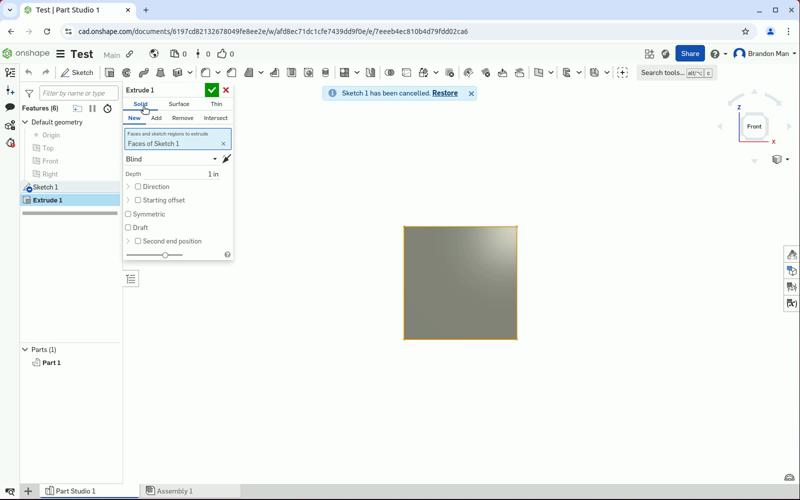
click(143, 106)
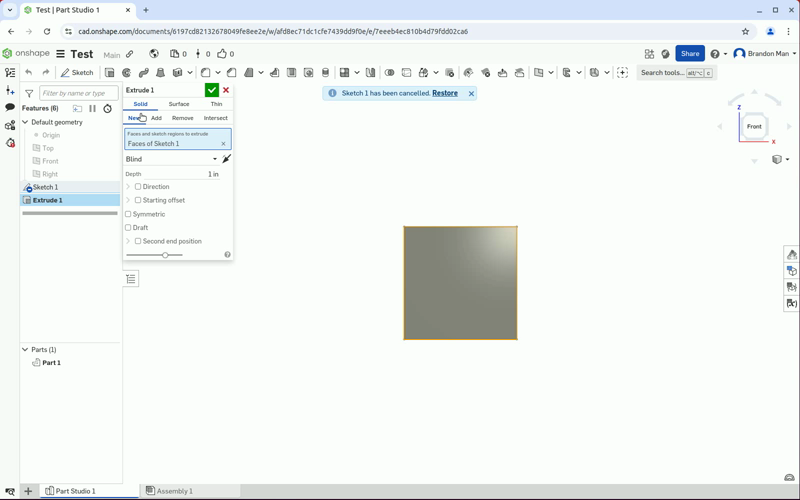
mouse_move(137, 120)
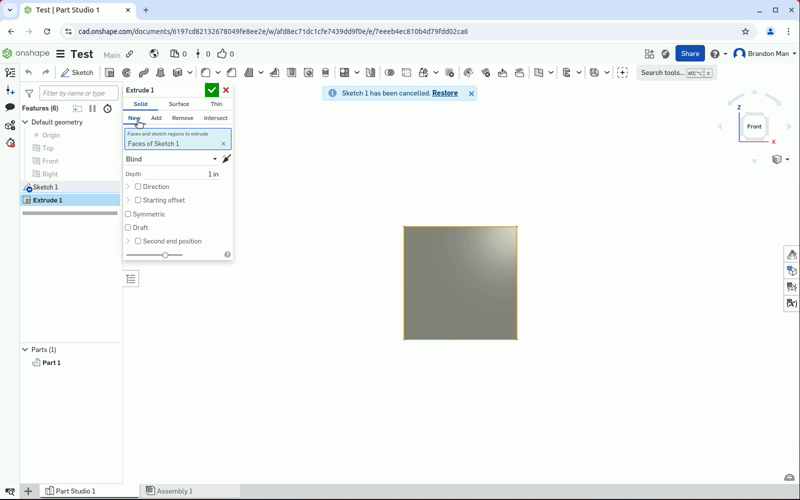
click(137, 120)
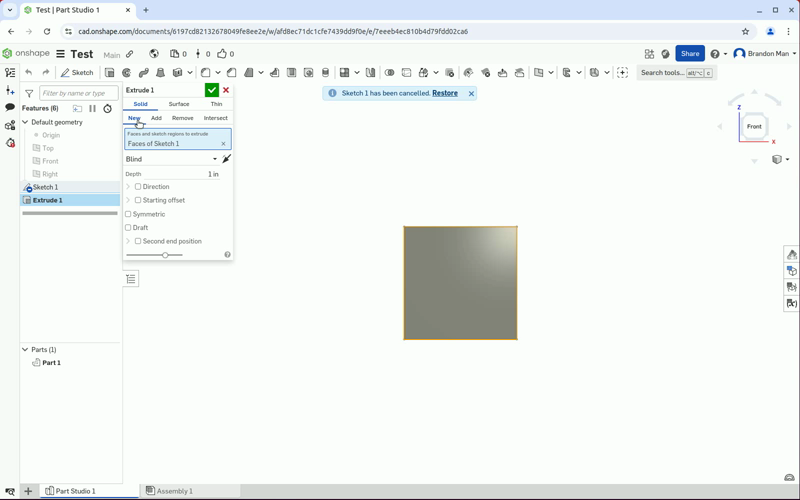
key(tab, 4)
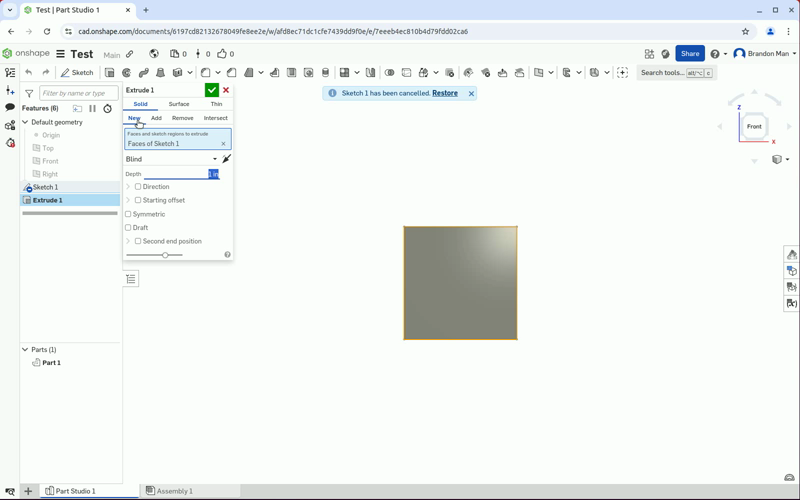
text(23.108)
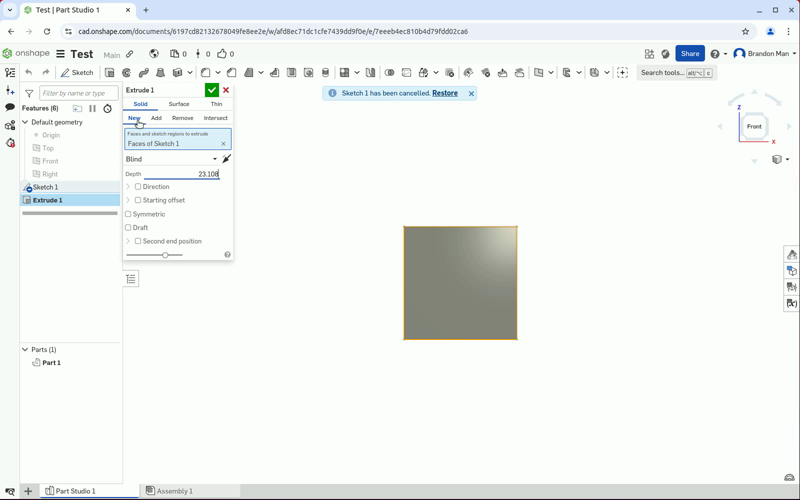
key(enter)
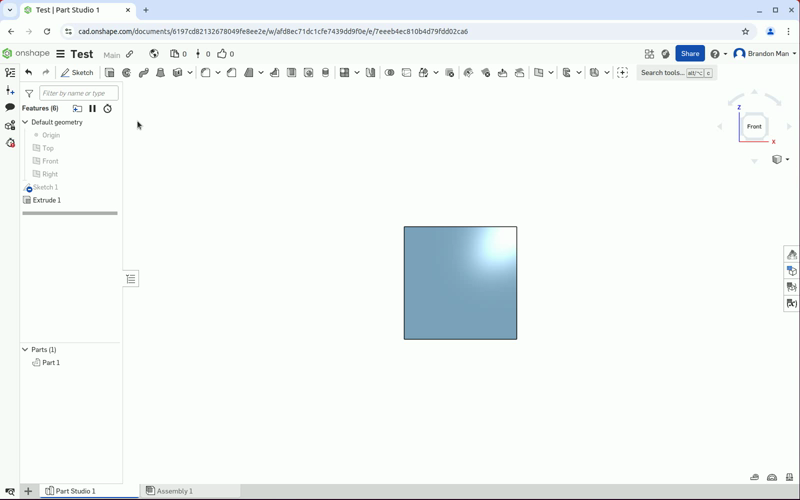
key(shift+h)
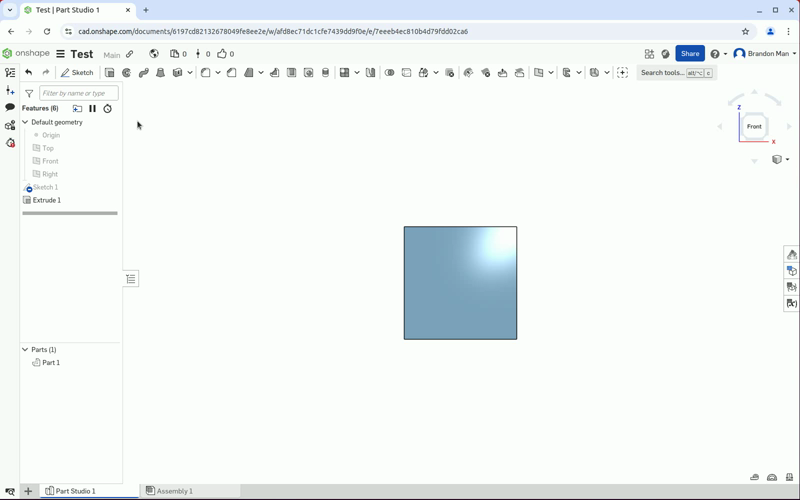
key(shift+h)
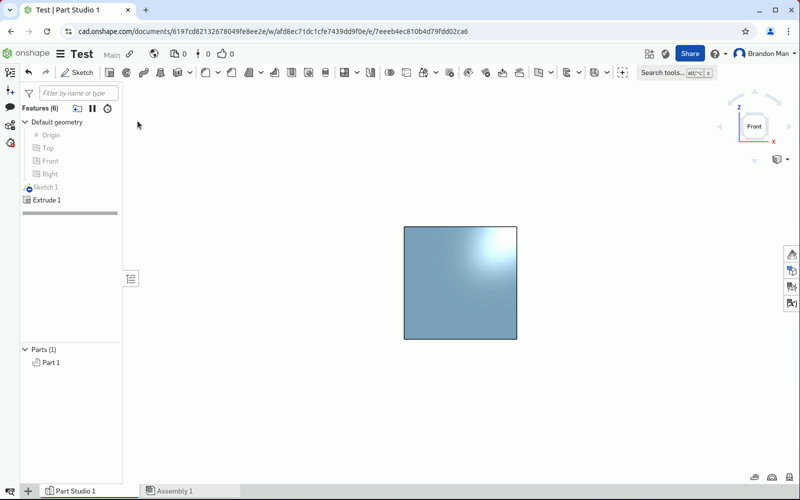
mouse_move(73, 189)
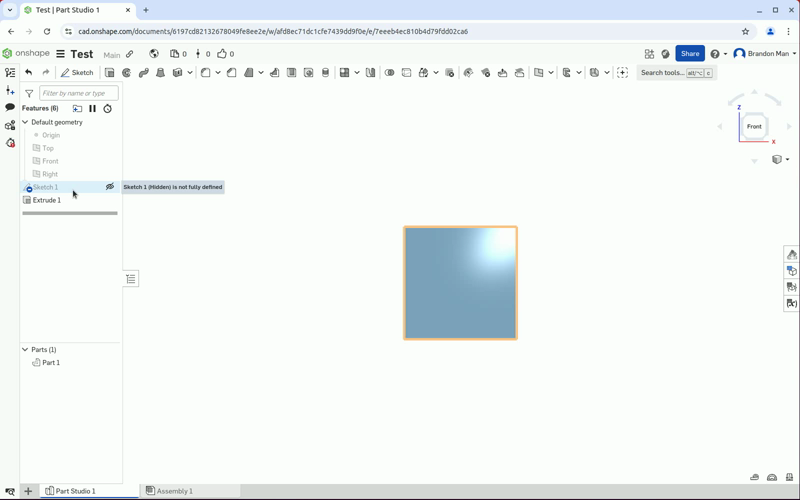
click(73, 189)
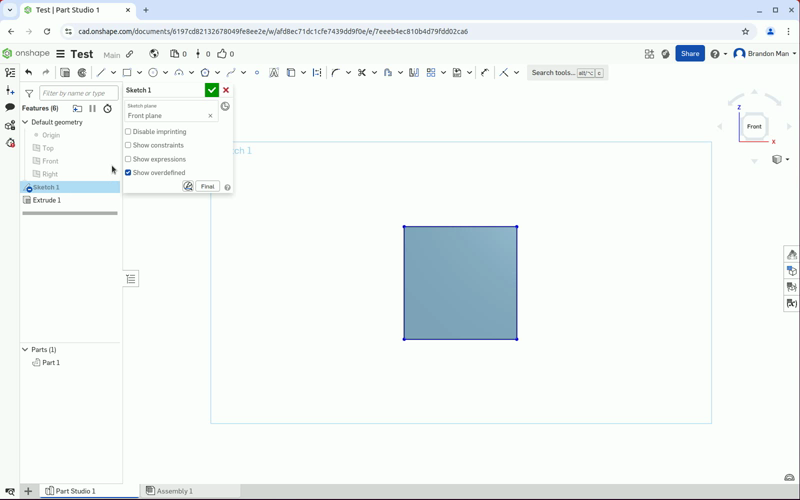
mouse_move(229, 92)
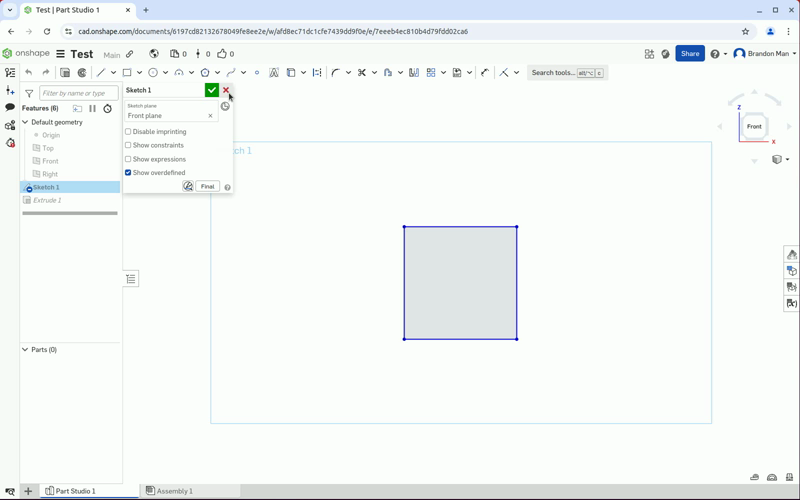
click(229, 92)
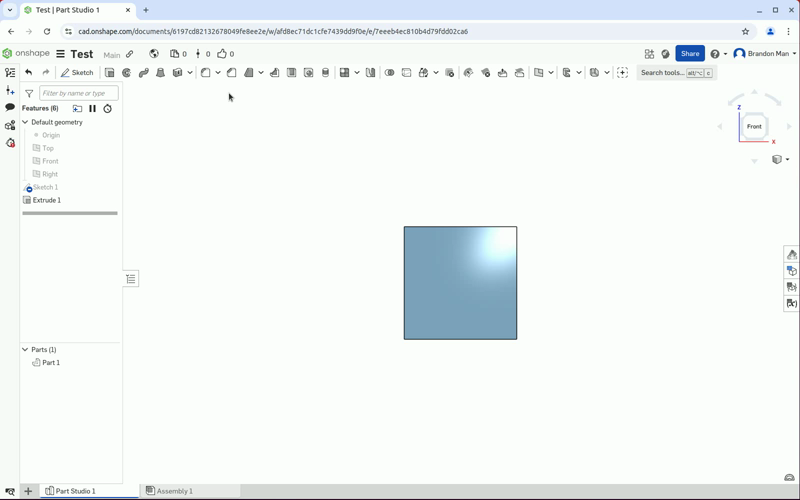
mouse_move(541, 75)
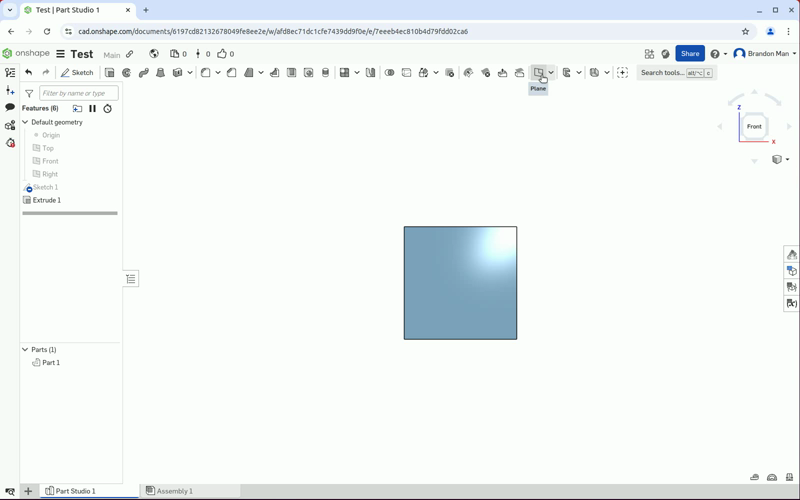
click(541, 75)
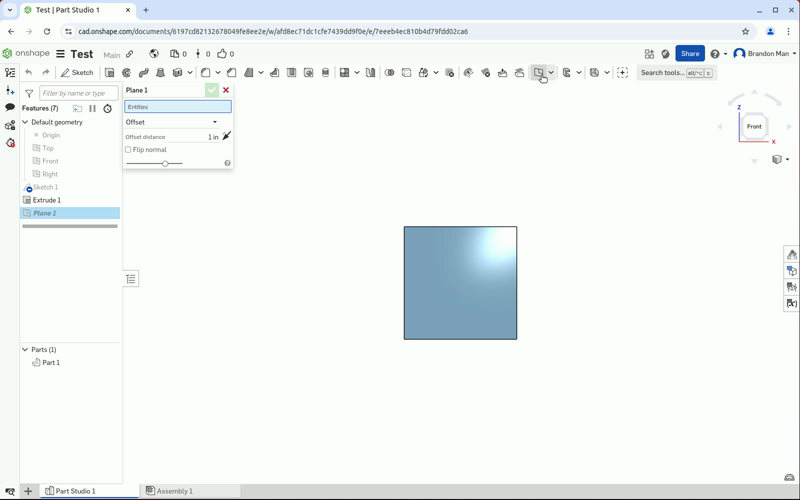
mouse_move(73, 163)
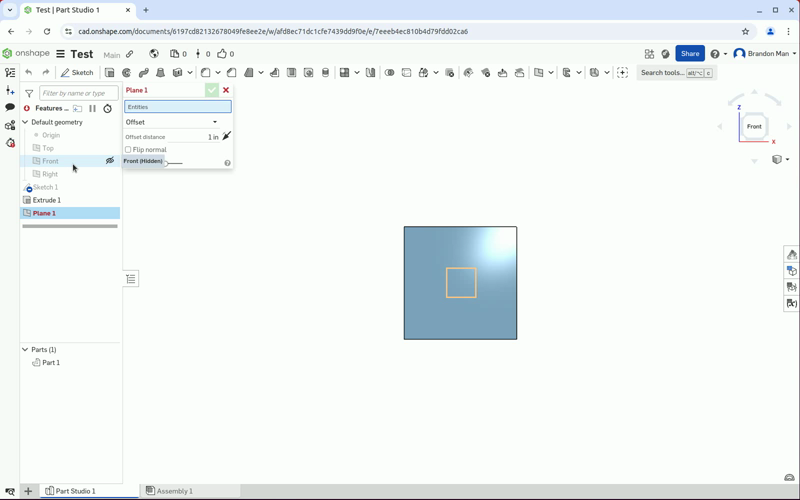
click(73, 163)
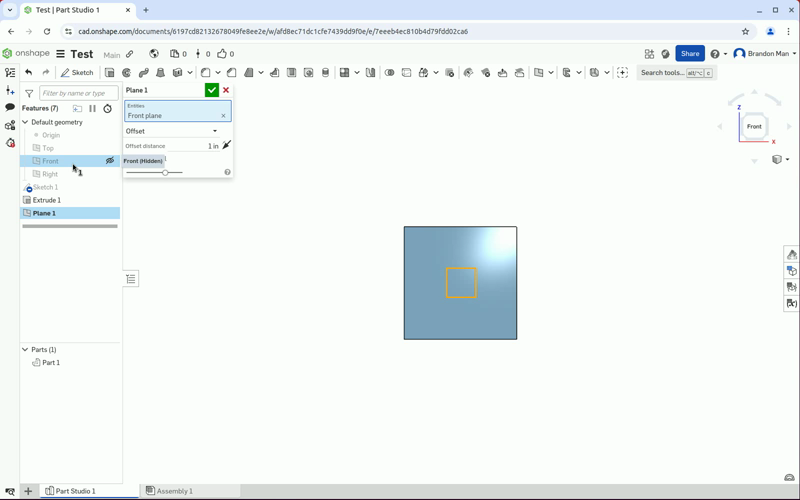
key(tab, 2)
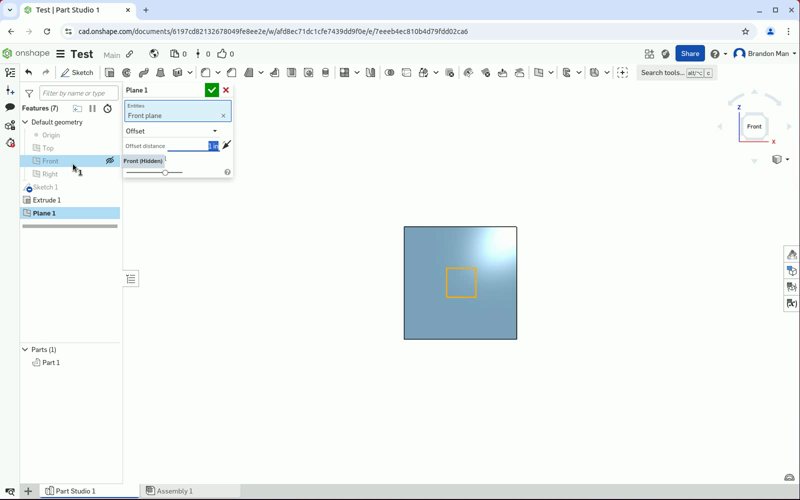
text(23.108)
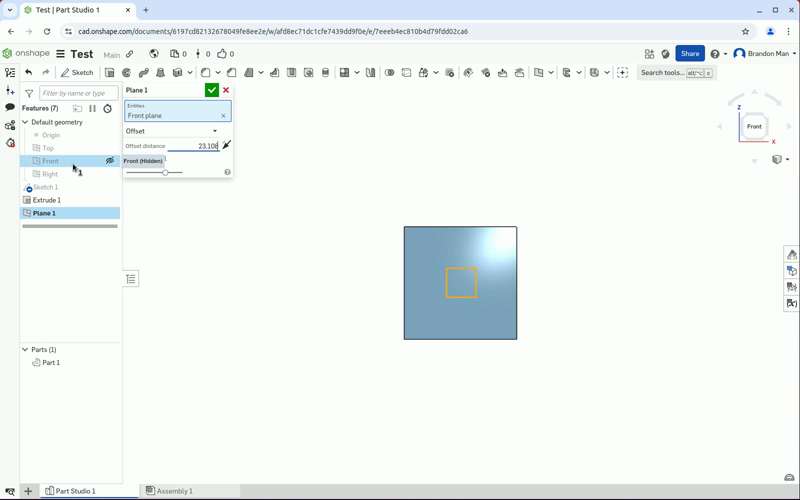
key(enter, 2)
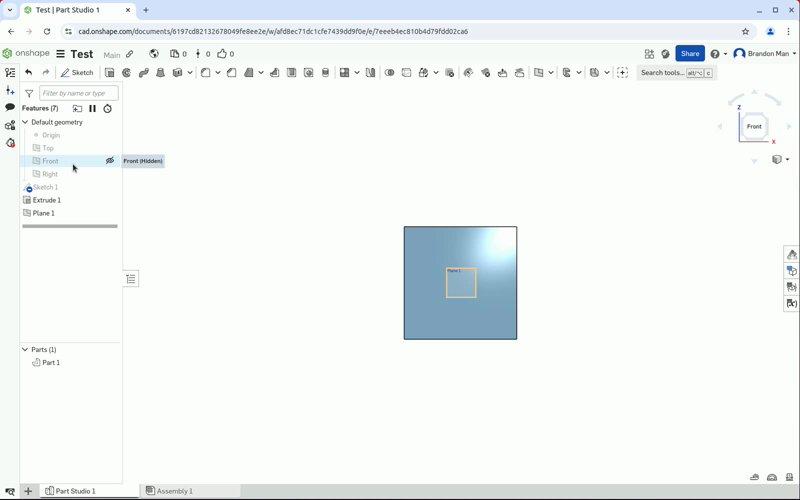
key(shift+s)
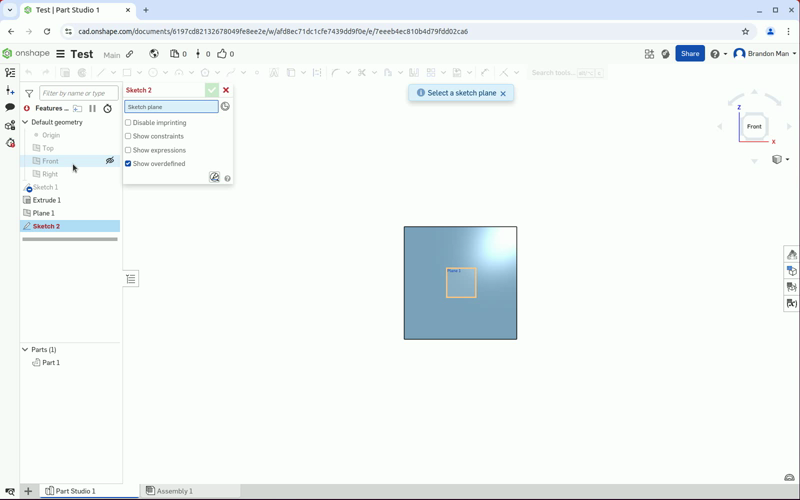
mouse_move(73, 215)
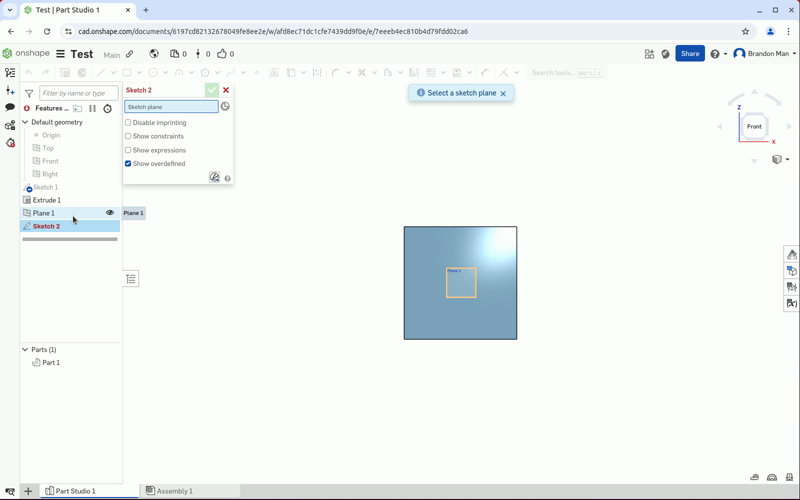
click(73, 215)
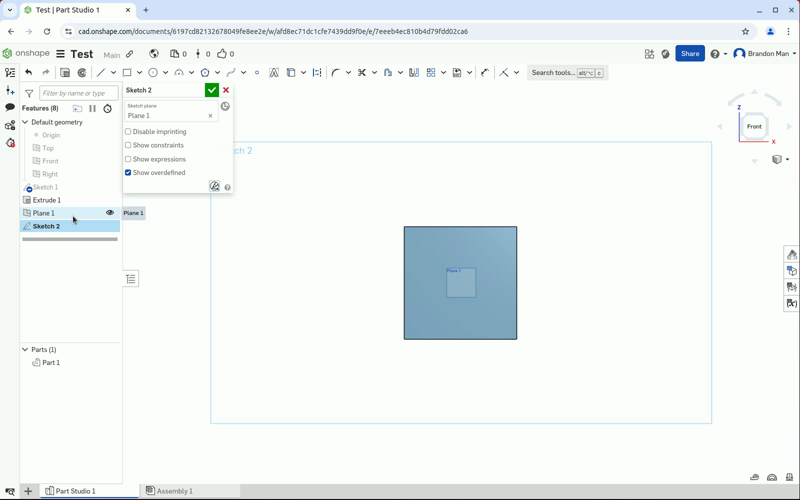
mouse_move(73, 352)
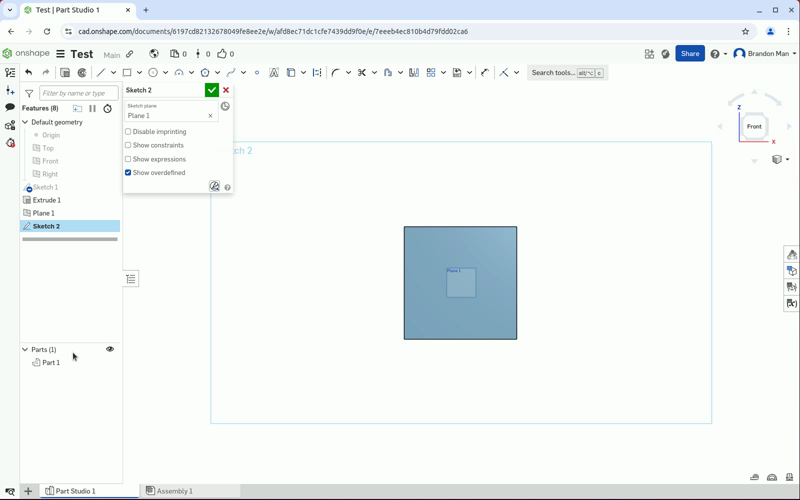
key(y)
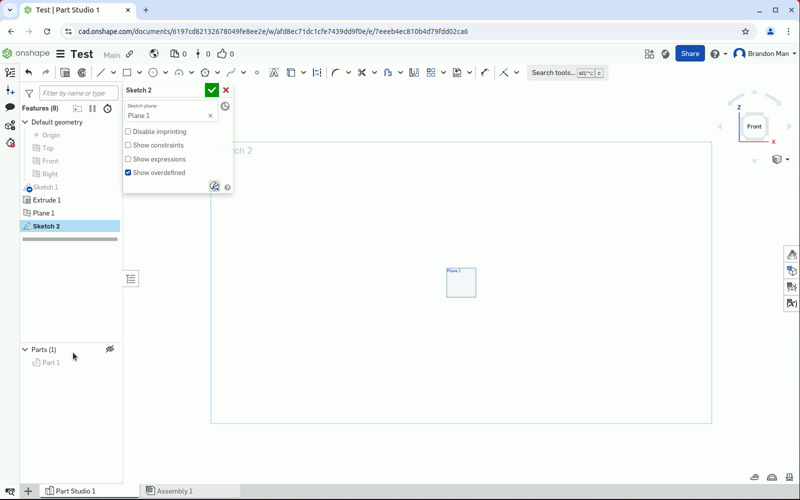
key(c)
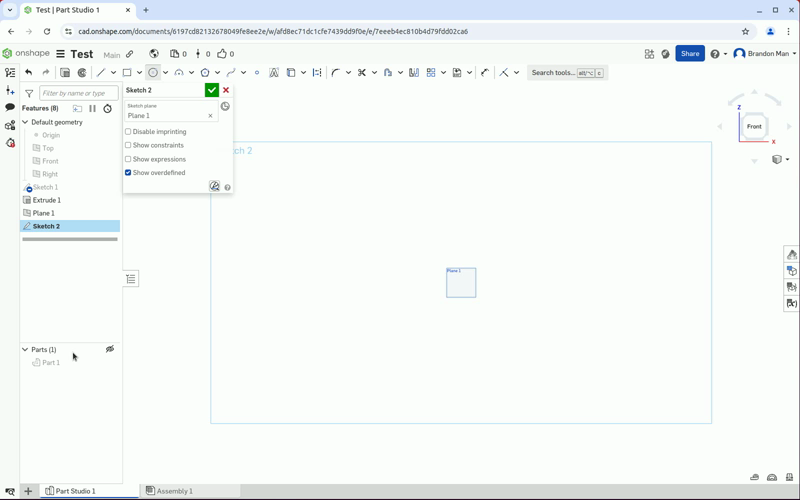
key_down(shift)
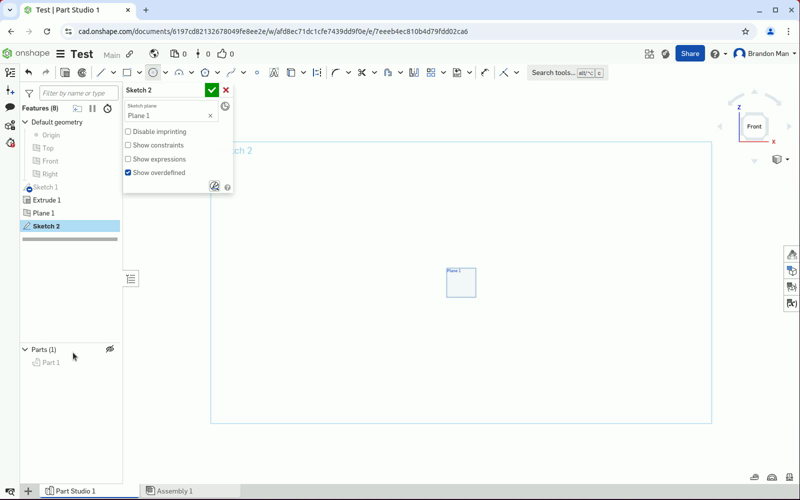
mouse_move(461, 282)
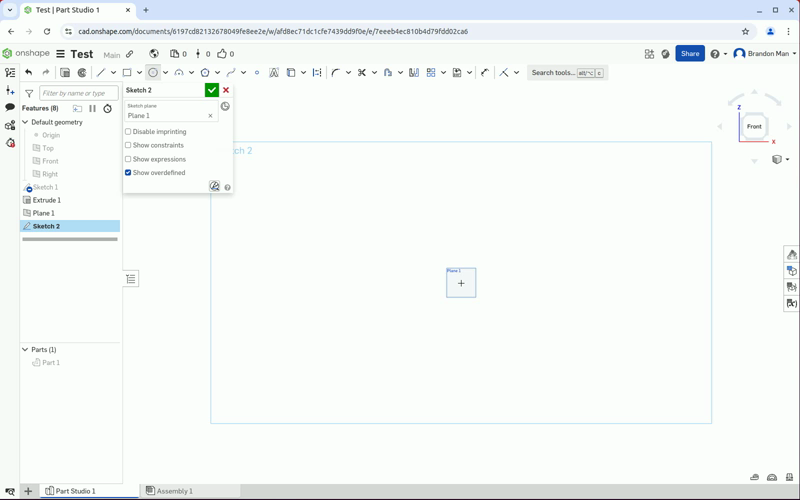
click(461, 282)
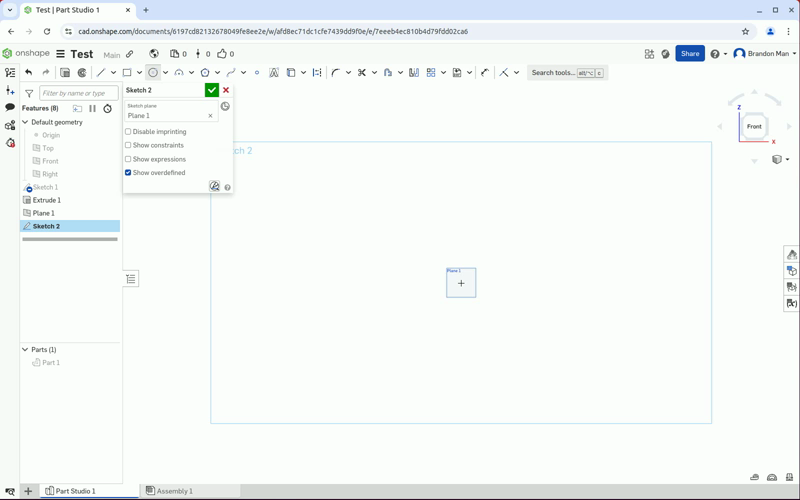
key_up(shift)
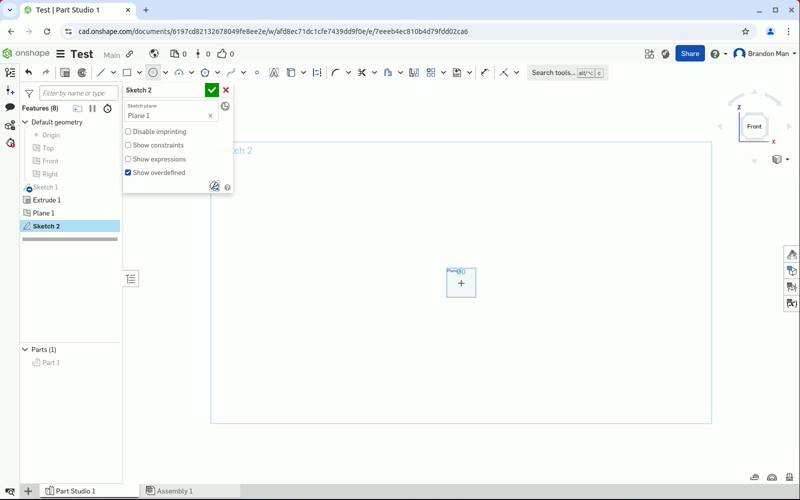
mouse_move(467, 282)
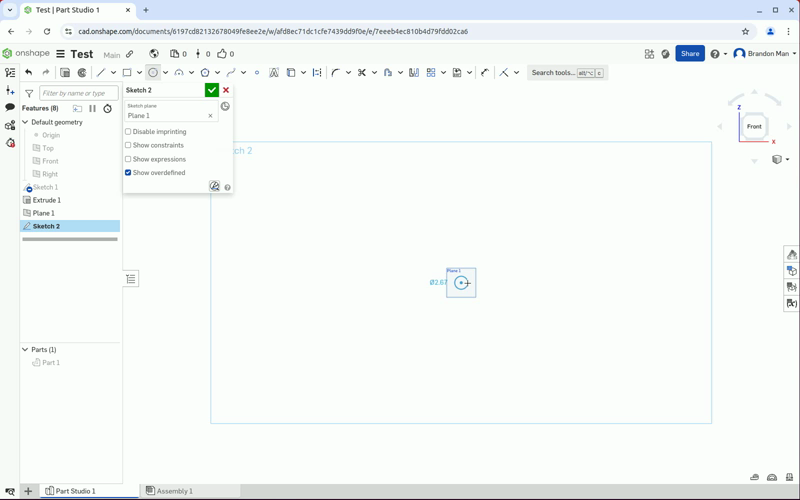
click(467, 282)
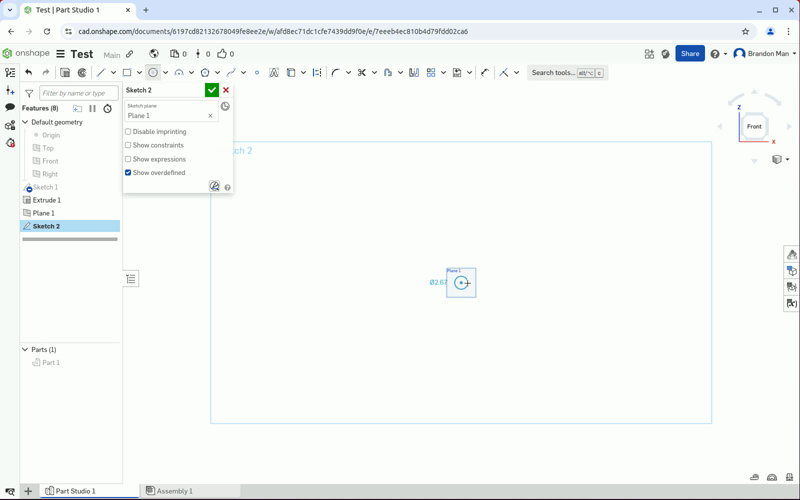
key(esc)
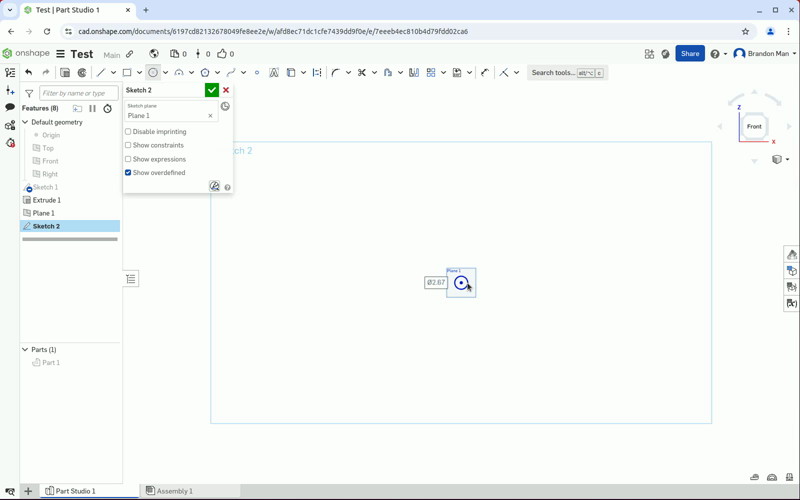
mouse_move(458, 284)
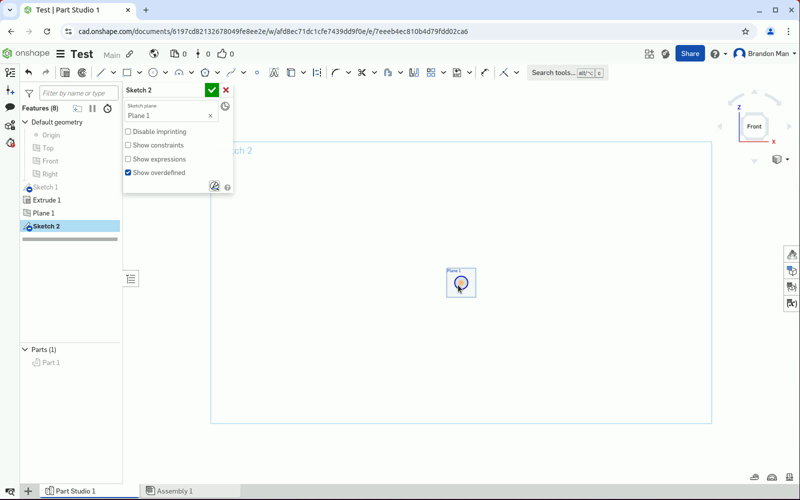
scroll(6)
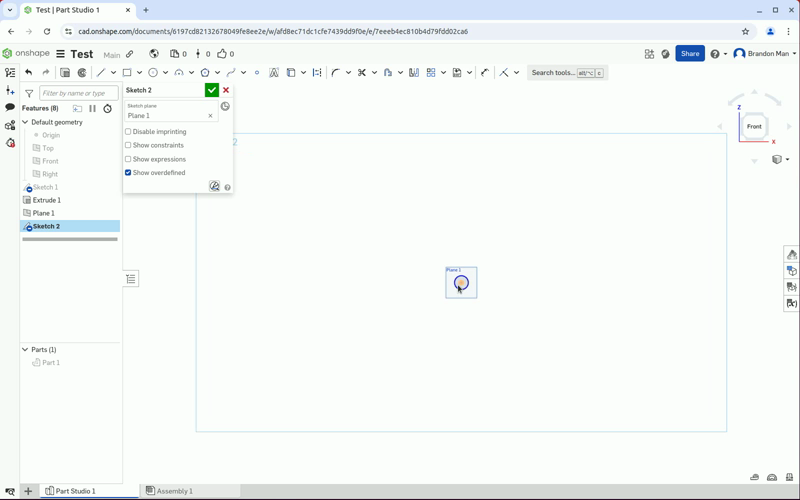
scroll(6)
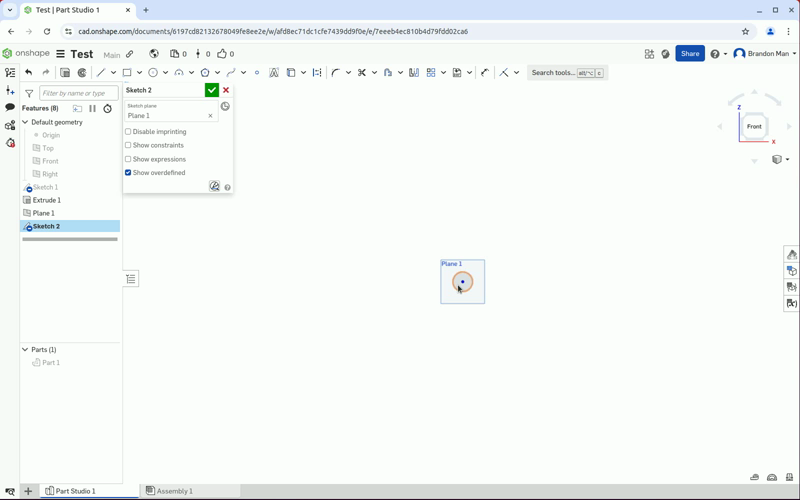
scroll(6)
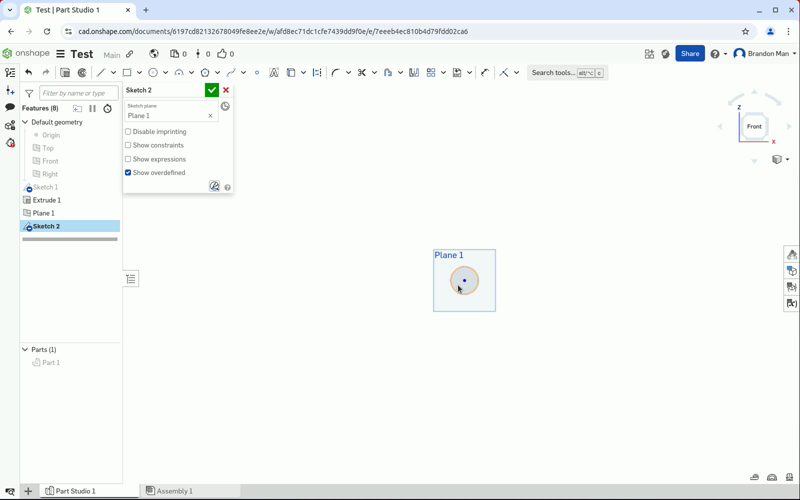
scroll(6)
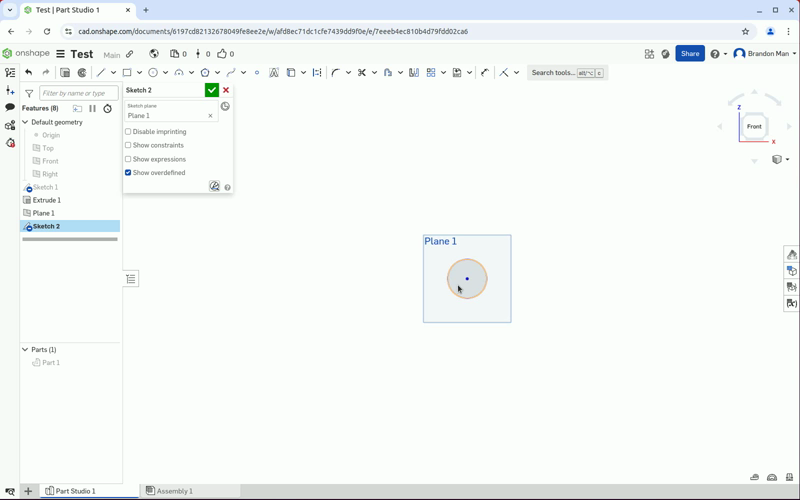
scroll(6)
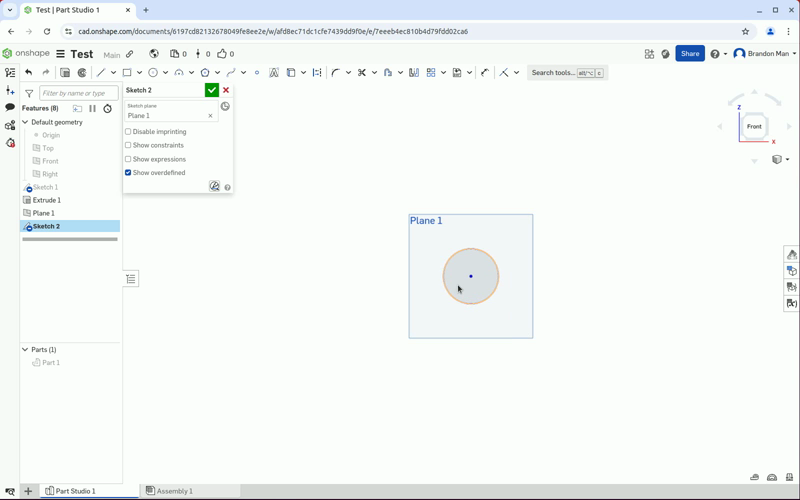
scroll(6)
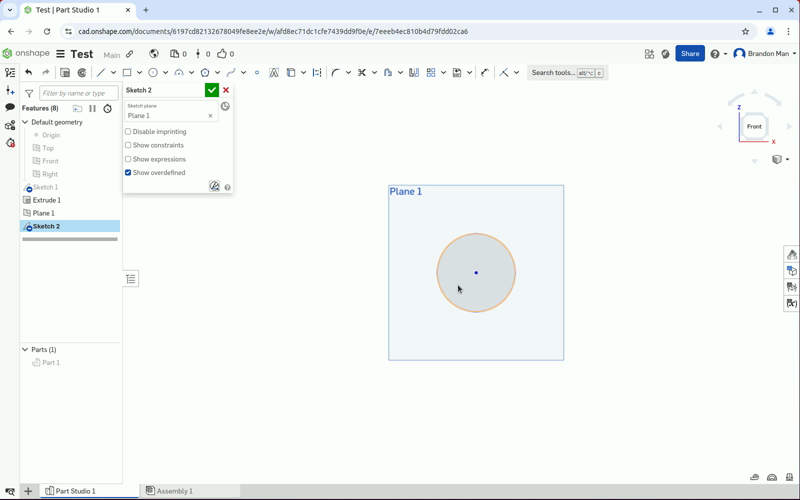
scroll(6)
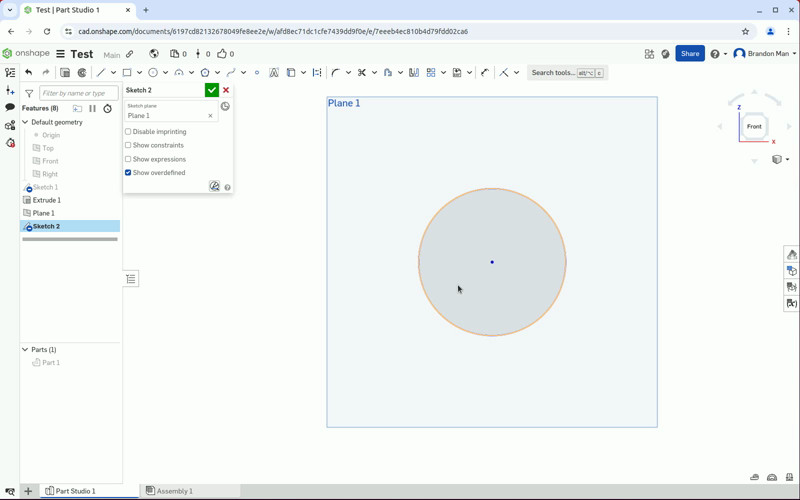
click(458, 284)
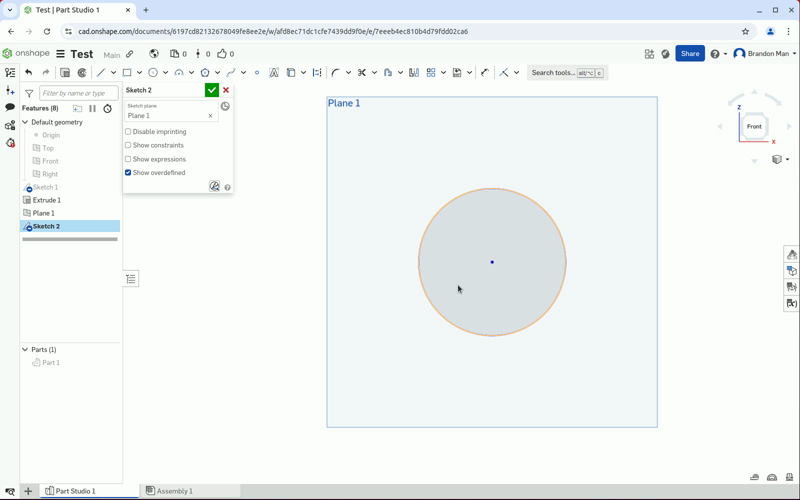
scroll(-6)
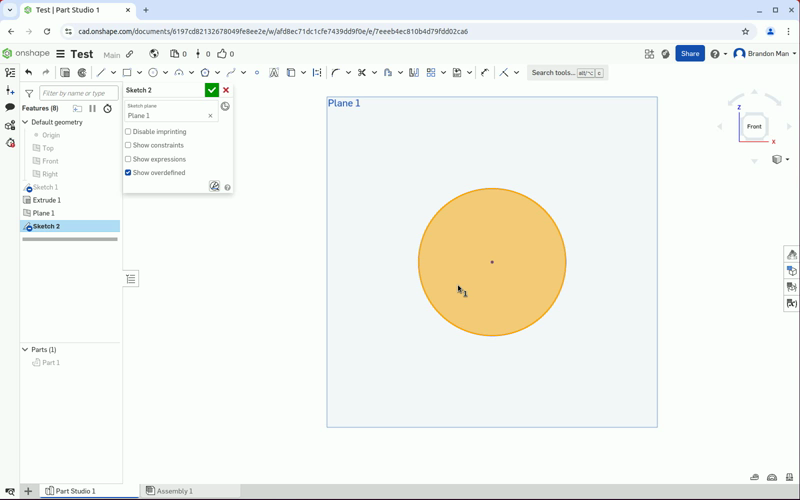
scroll(-6)
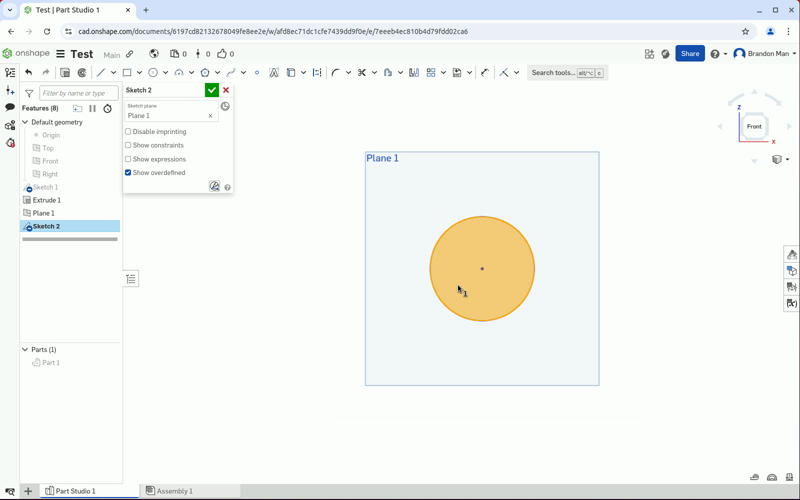
scroll(-6)
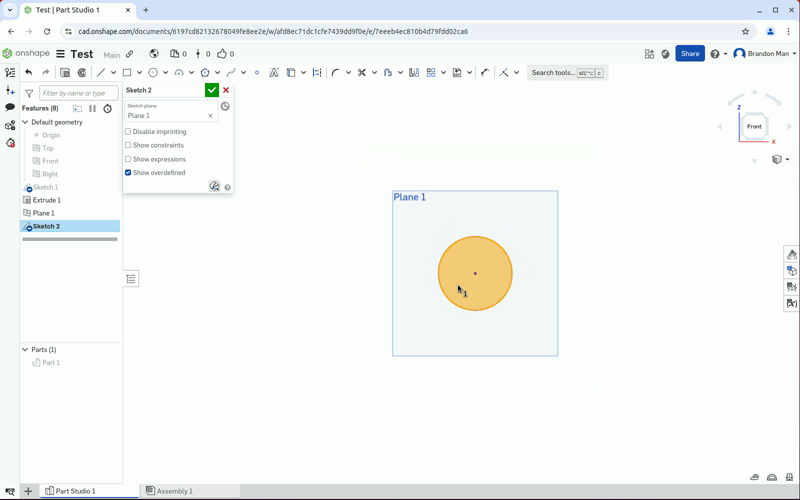
scroll(-6)
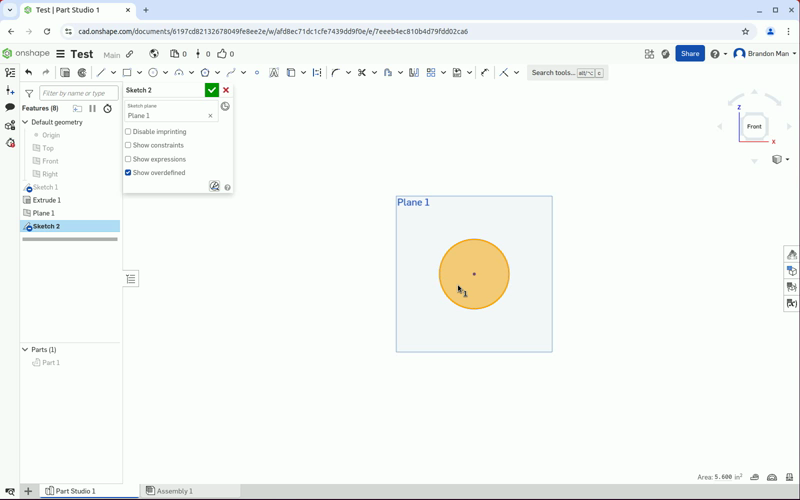
scroll(-6)
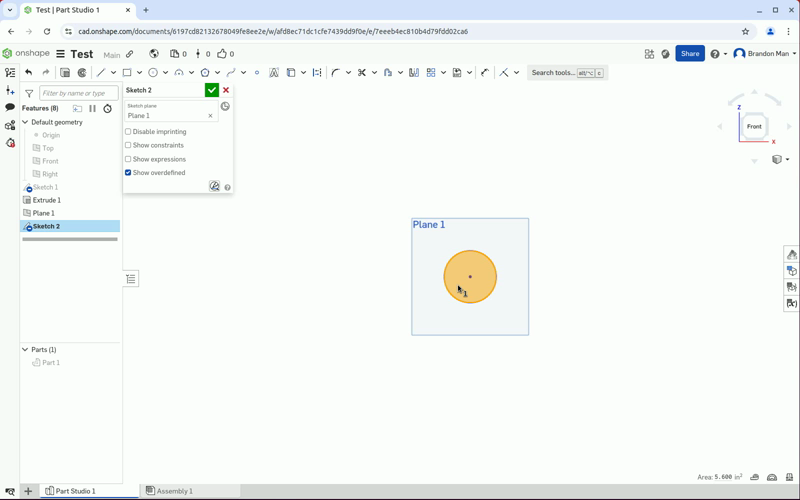
scroll(-6)
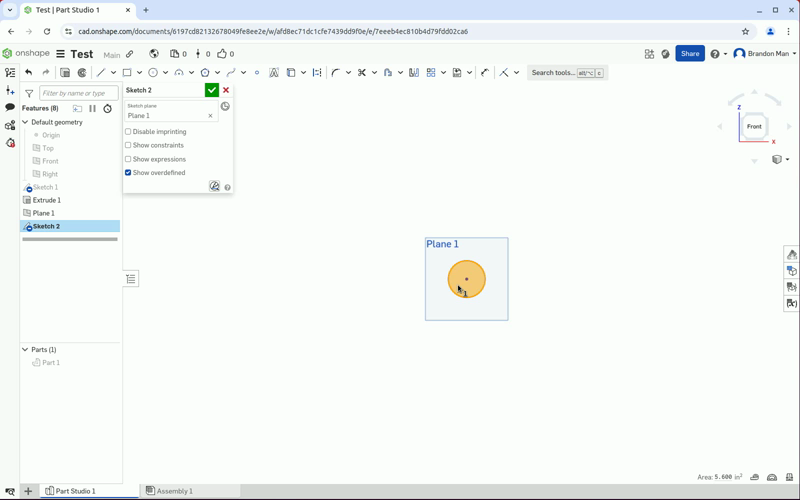
scroll(-6)
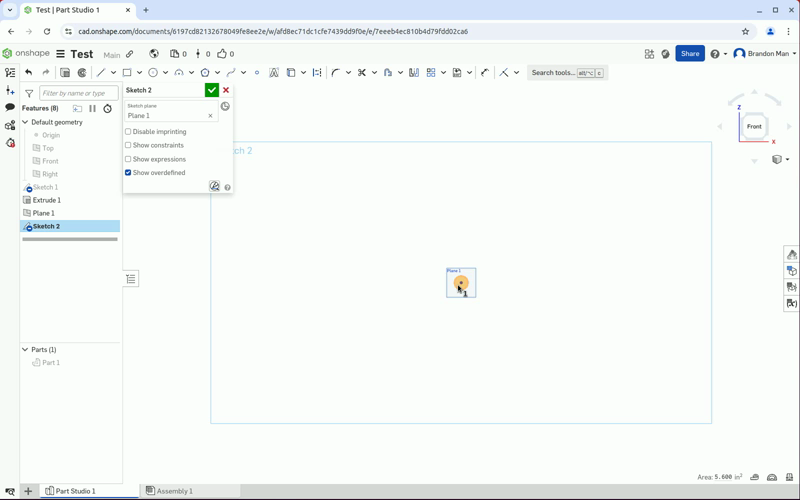
mouse_move(73, 352)
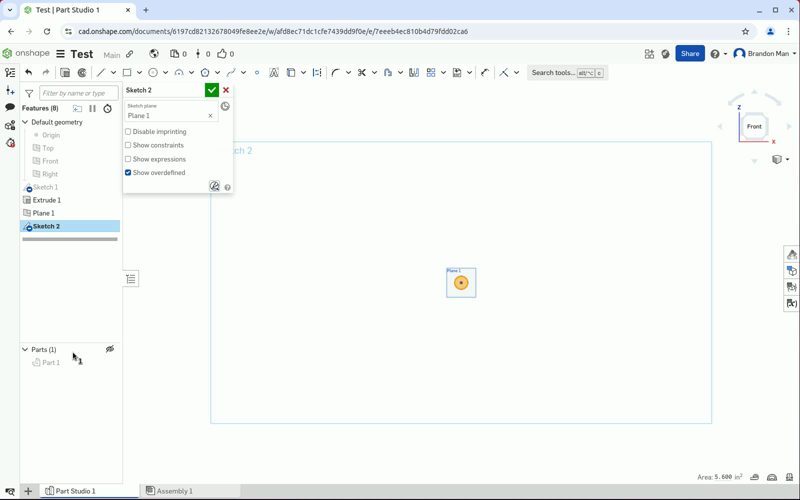
key(shift+y)
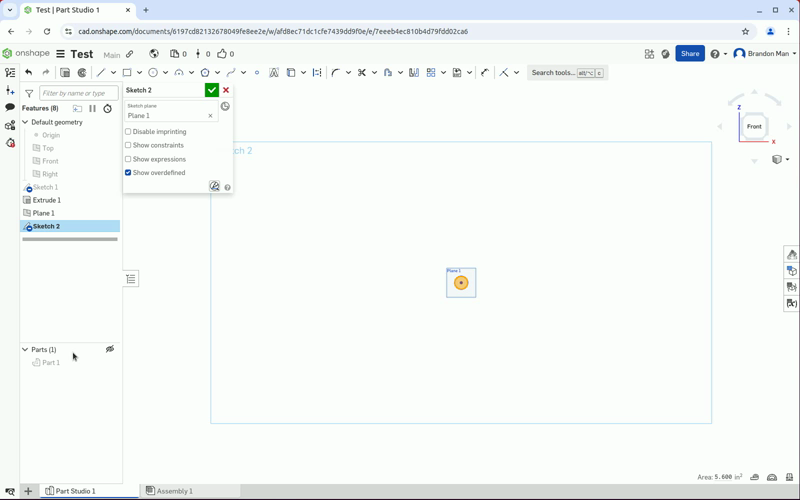
key(shift+e)
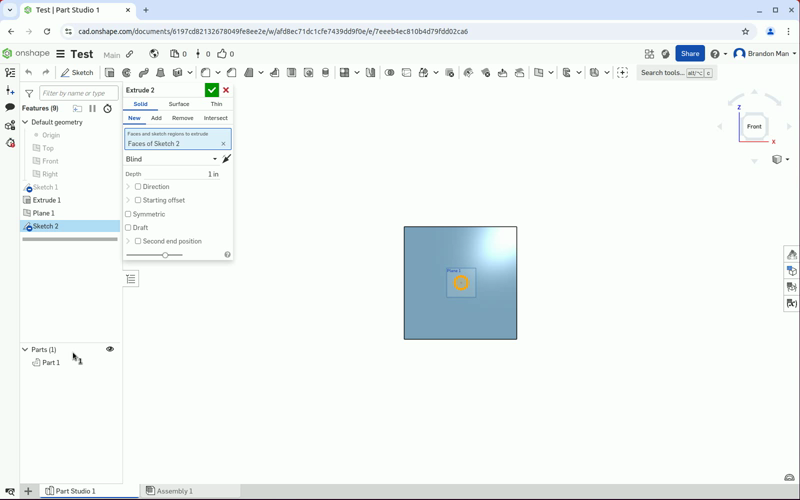
mouse_move(143, 106)
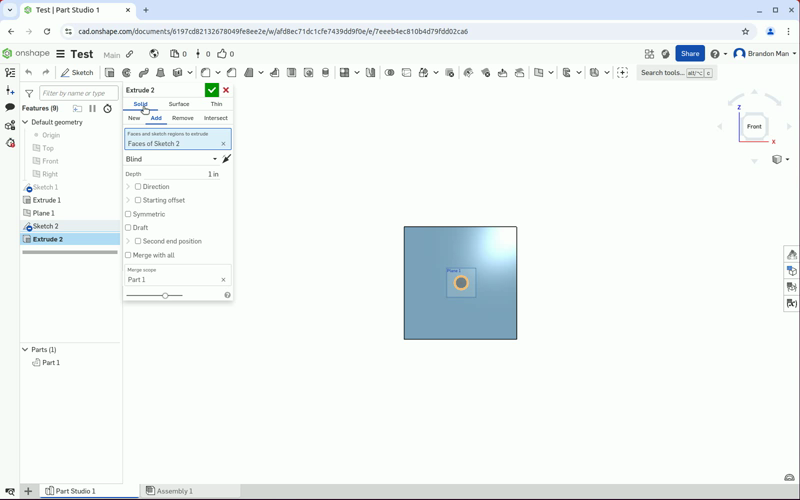
click(143, 106)
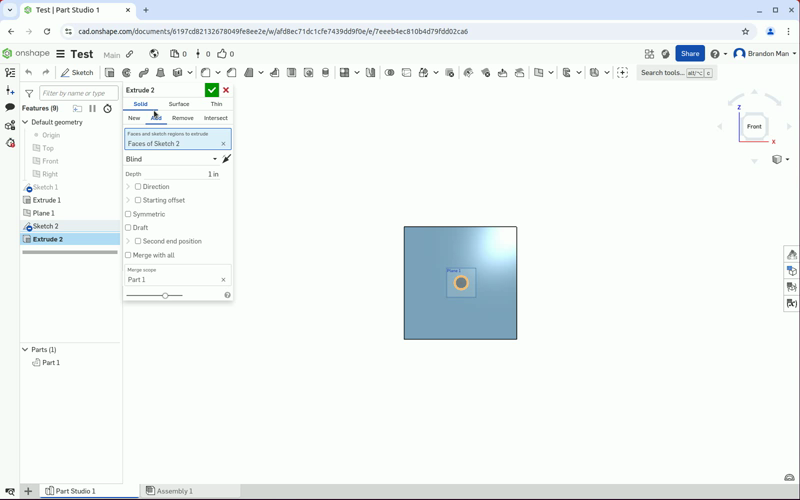
mouse_move(186, 120)
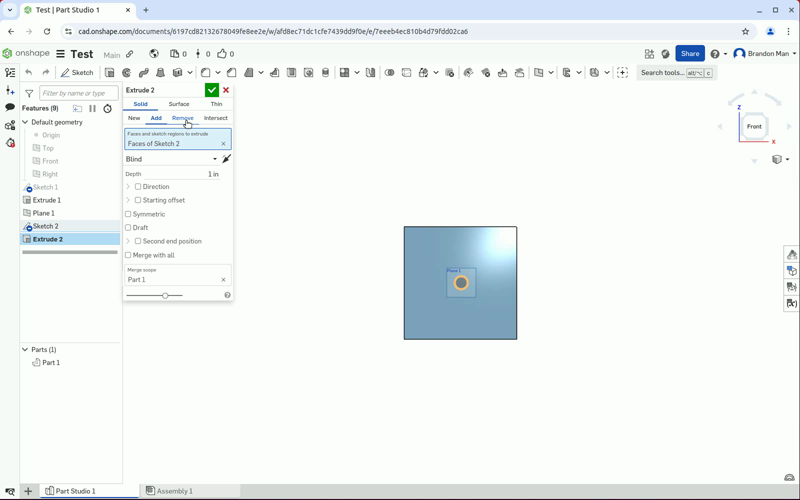
click(186, 120)
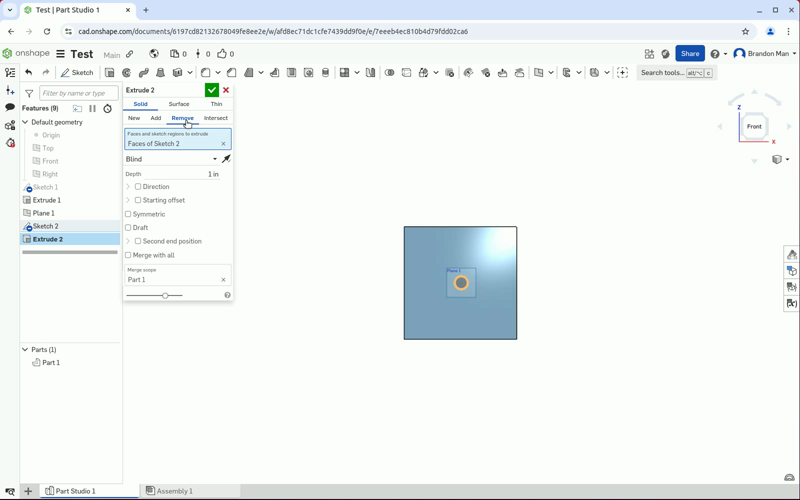
key(tab, 4)
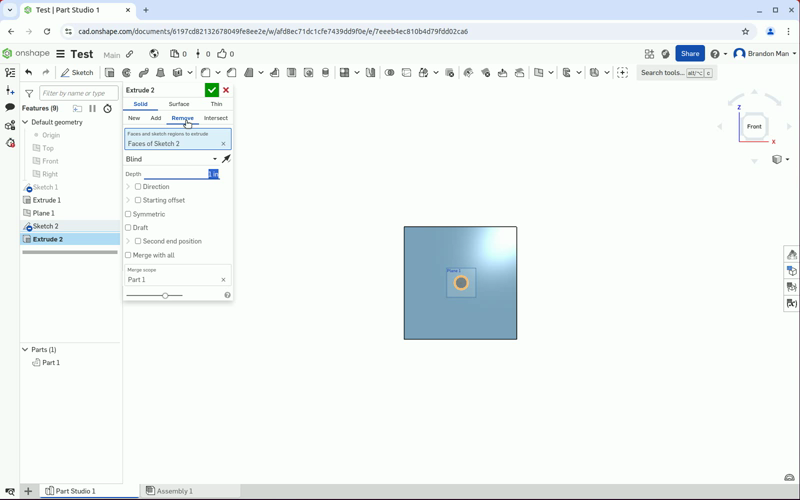
text(3.851)
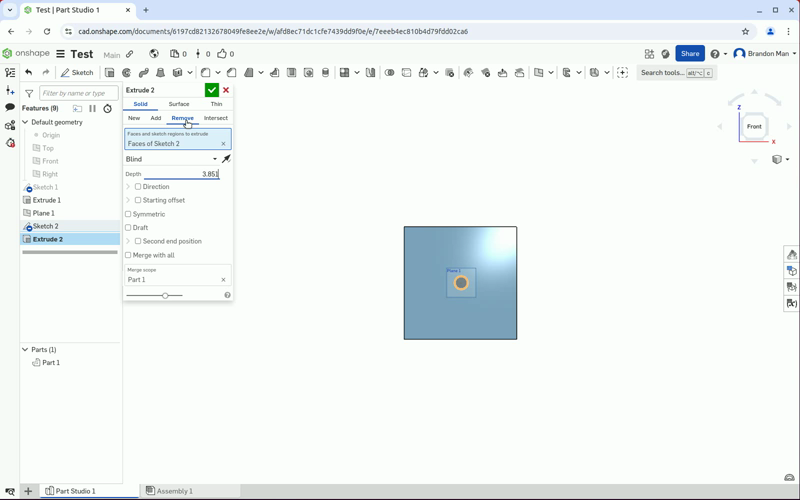
key(tab, 6)
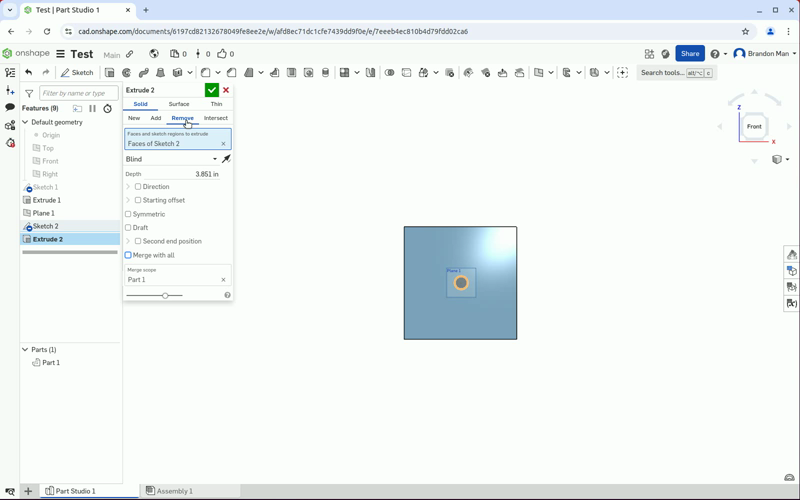
key(space)
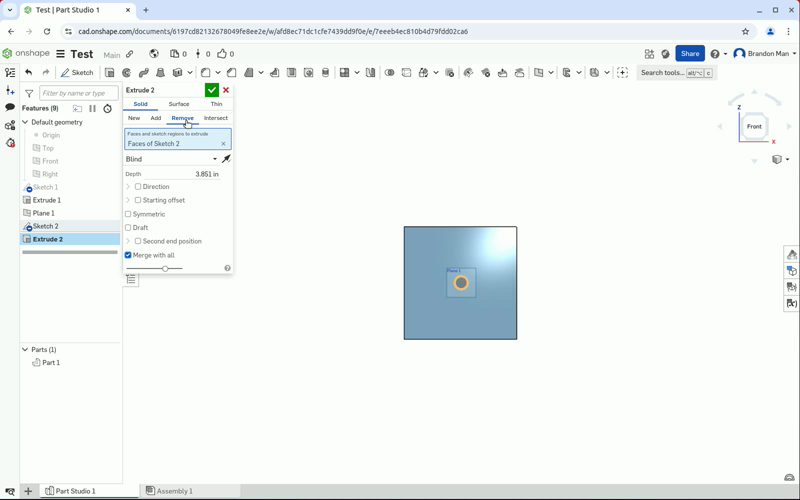
key(enter)
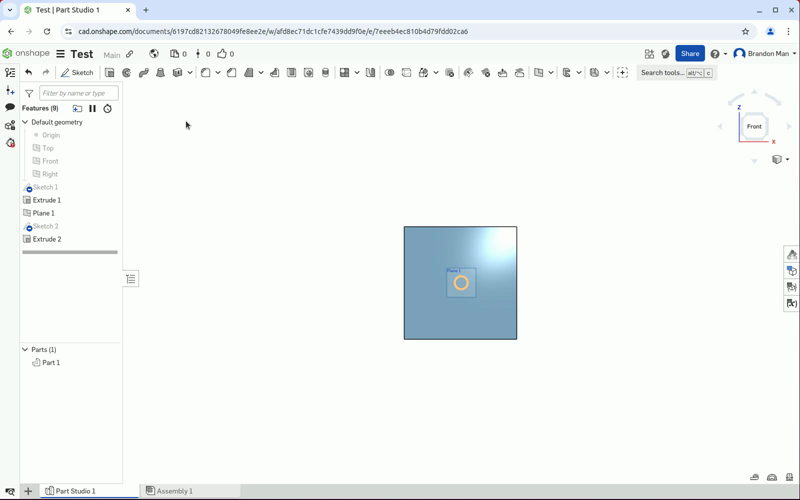
key(shift+h)
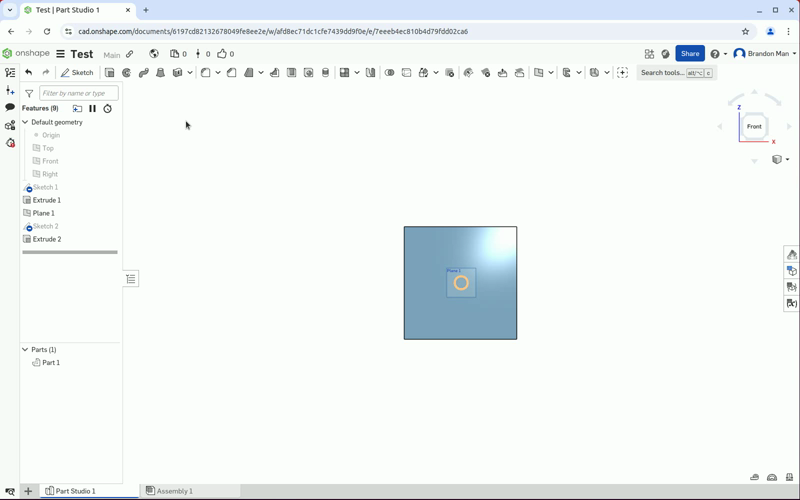
key(shift+h)
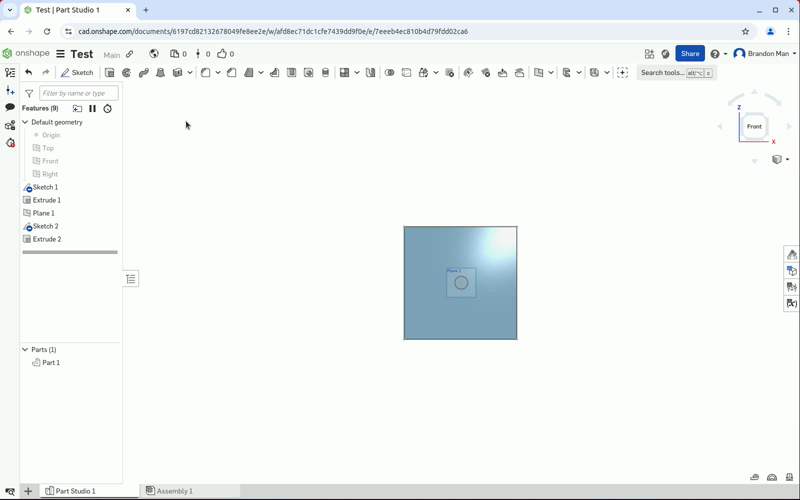
key(shift+7)
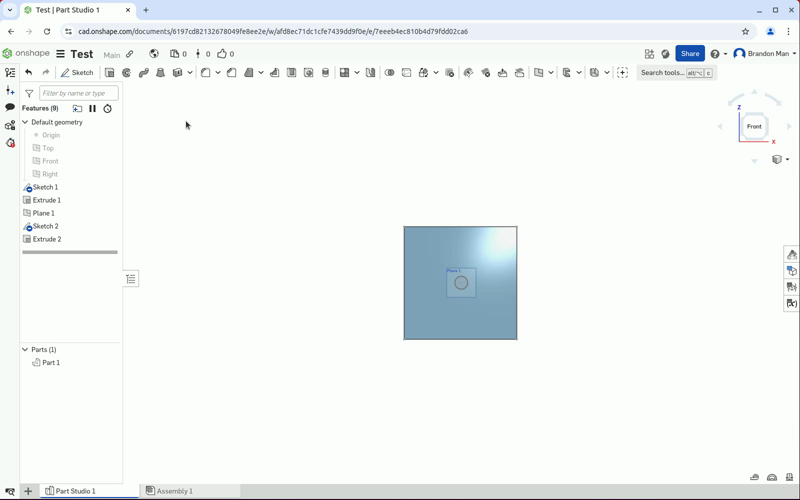
key(left, 2)
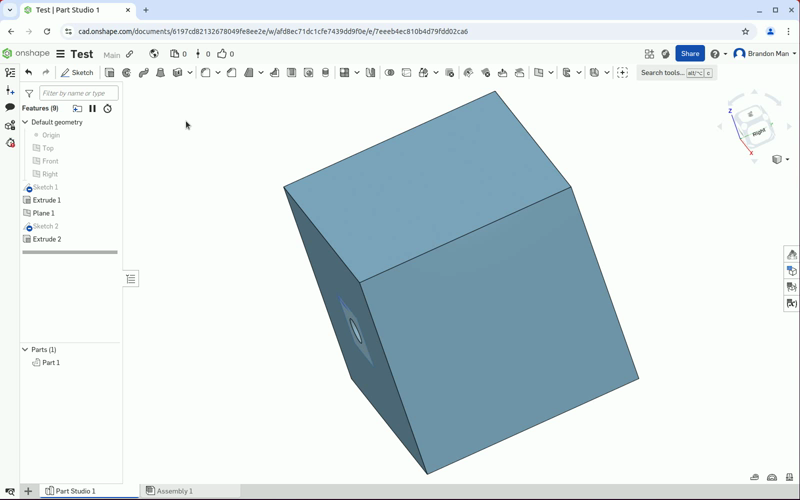
key(down, 2)
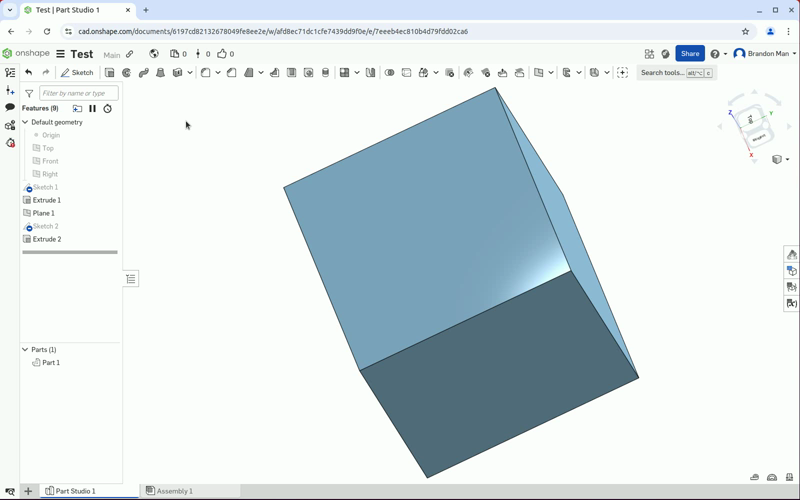
key(up, 2)
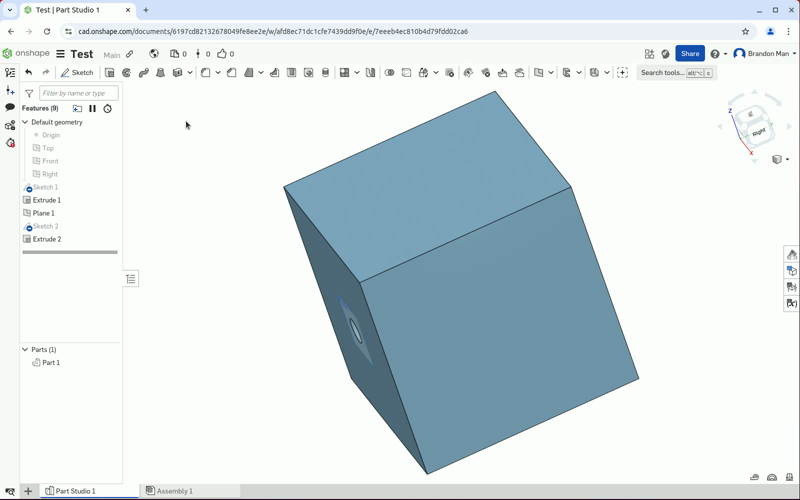
key(right, 2)
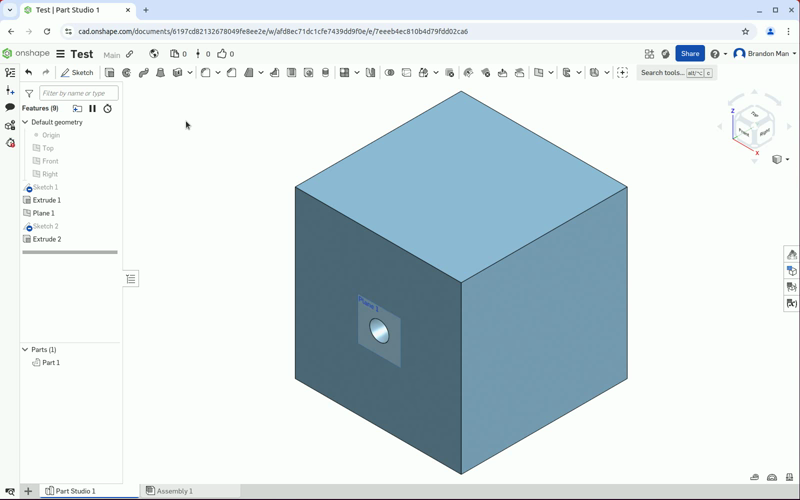
mouse_move(73, 189)
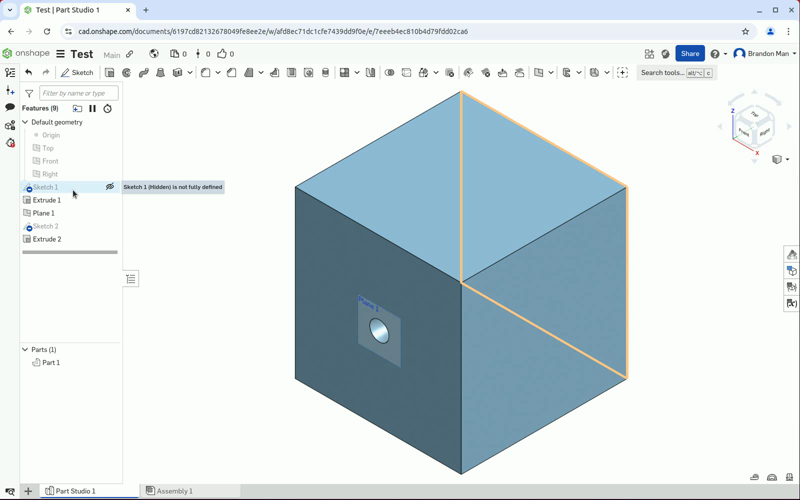
click(73, 189)